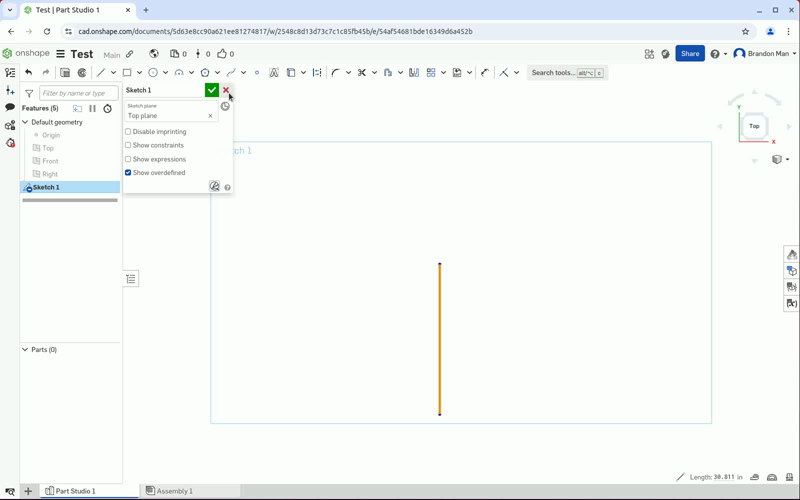
key(shift+h)
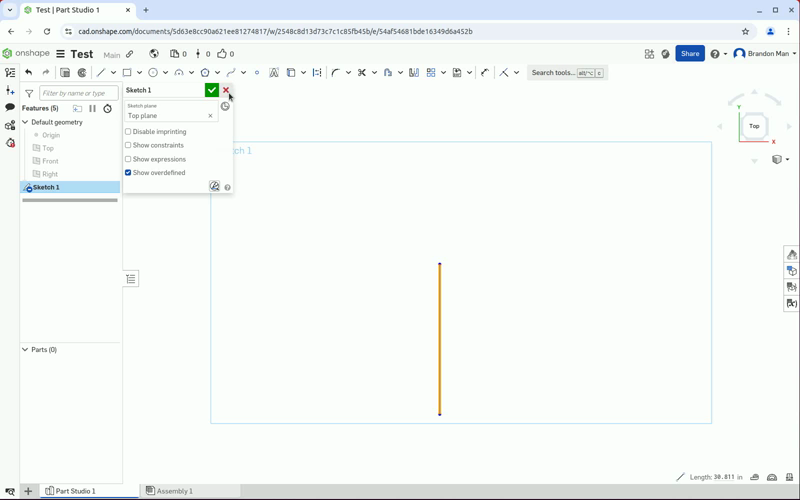
key(shift+s)
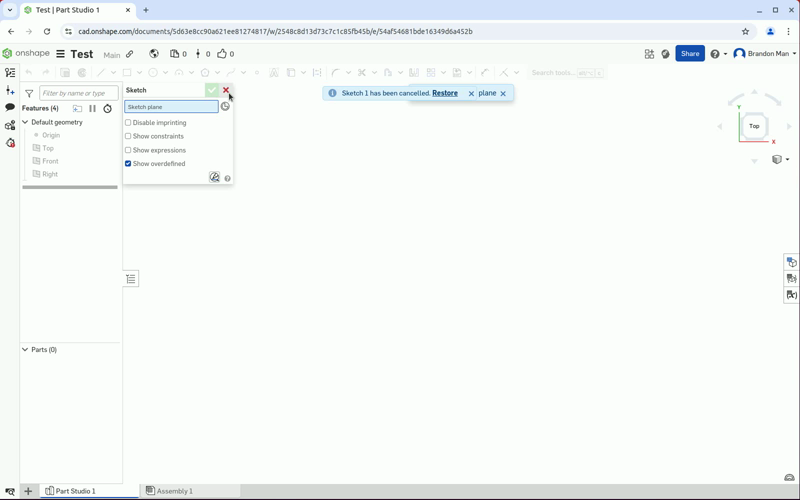
mouse_move(73, 150)
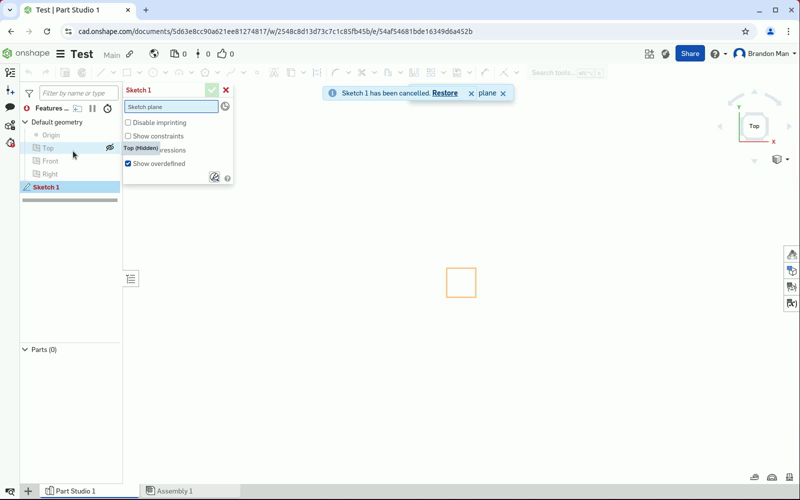
click(73, 150)
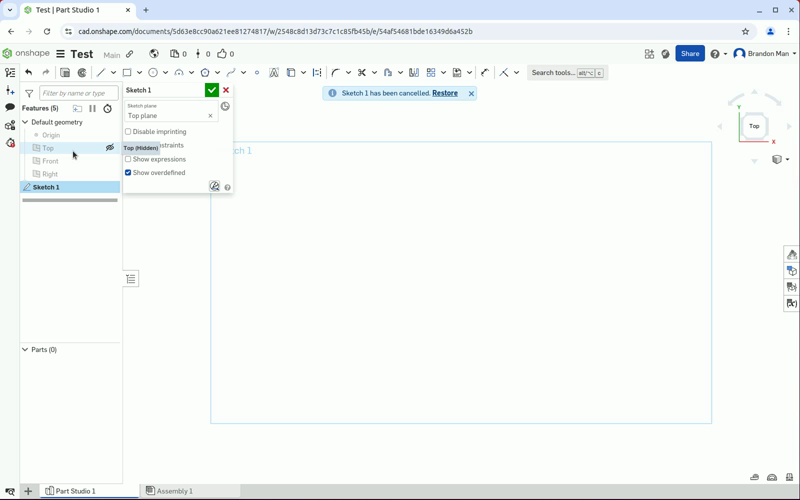
mouse_move(73, 352)
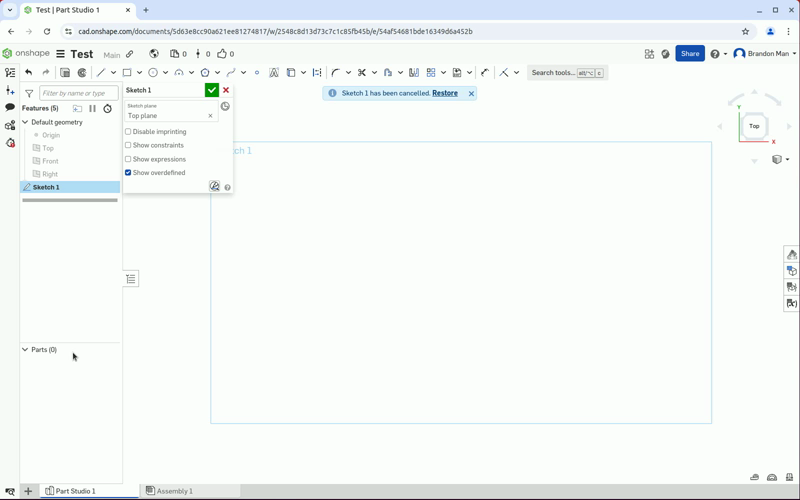
key(y)
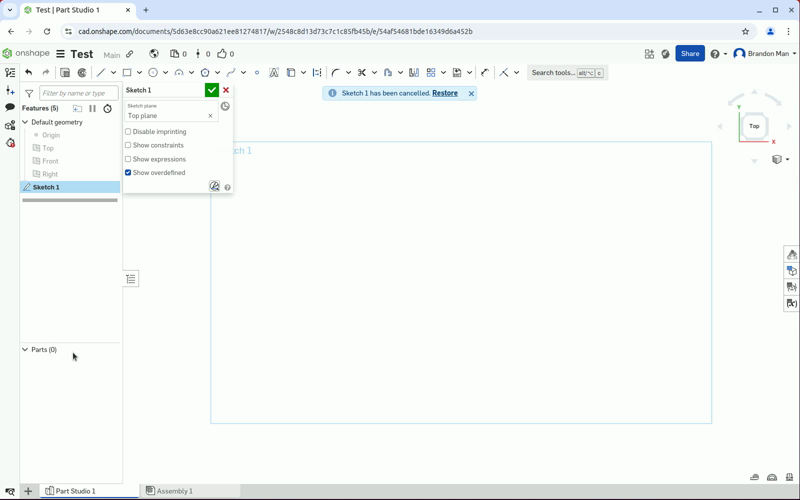
key(l)
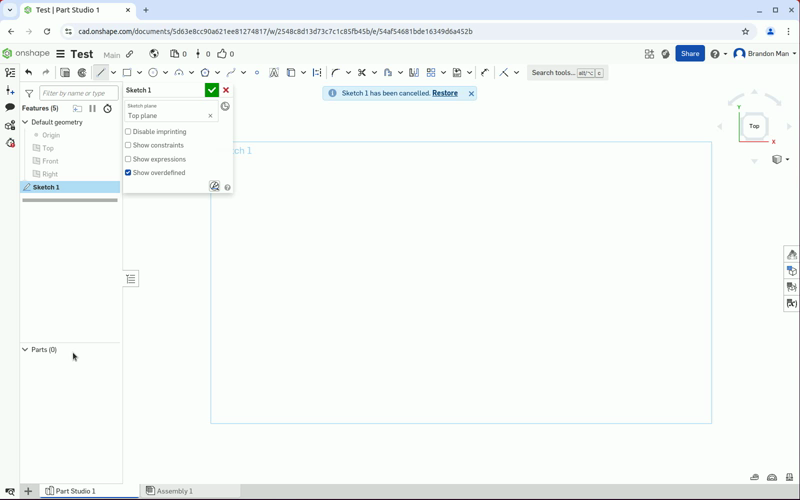
key_down(shift)
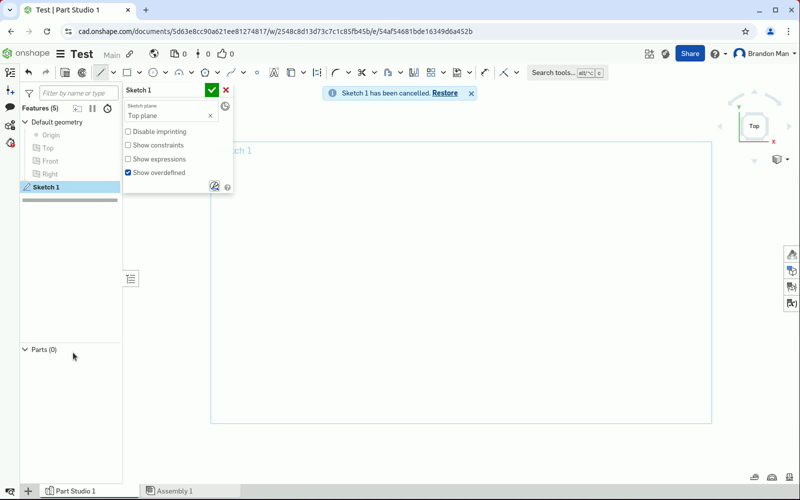
mouse_move(460, 282)
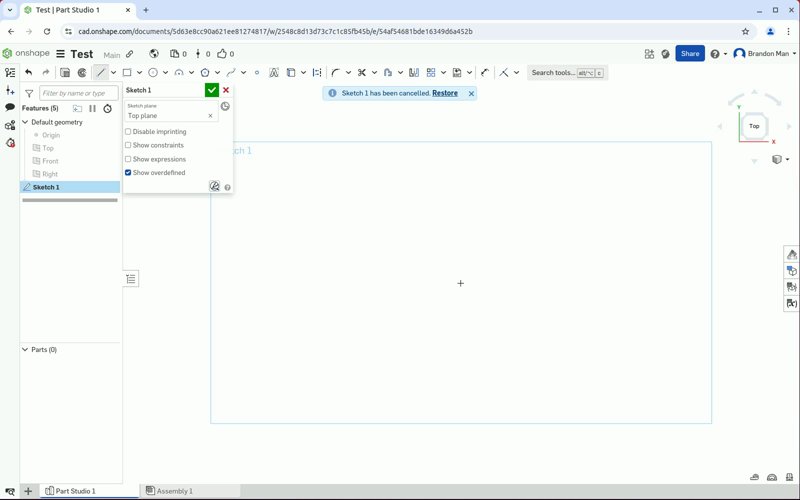
click(460, 282)
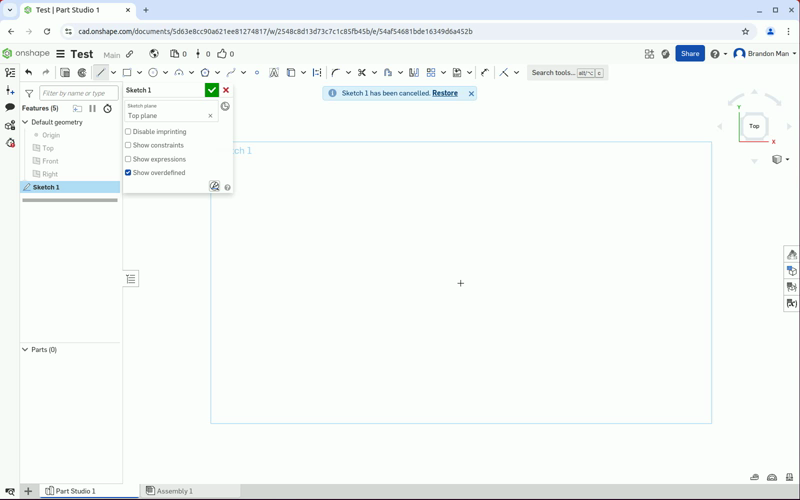
key_up(shift)
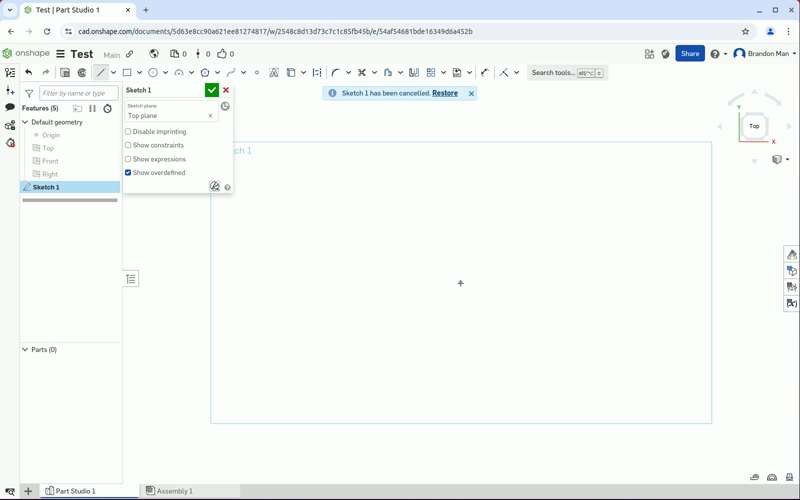
key_down(shift)
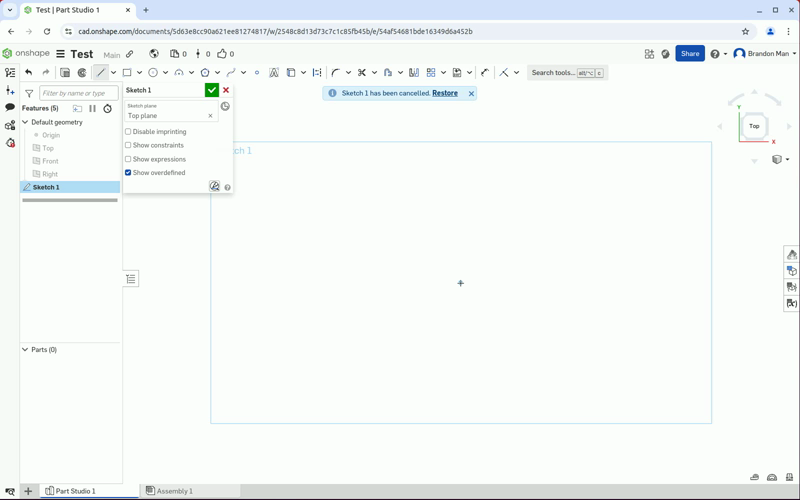
mouse_move(544, 282)
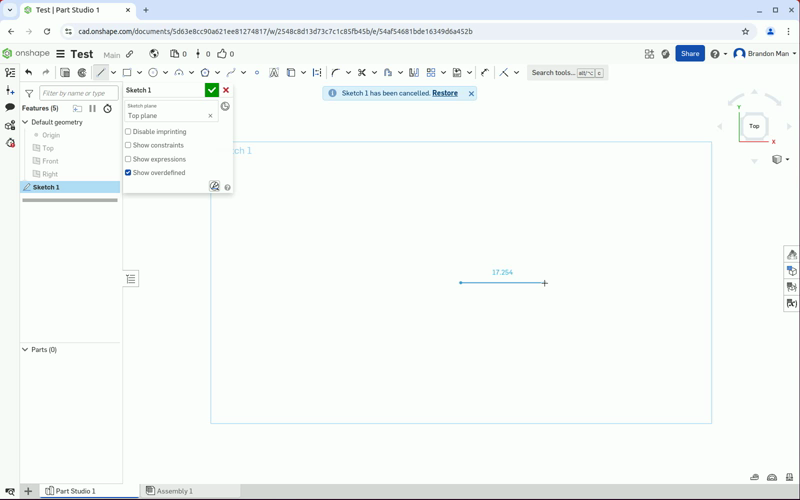
click(544, 282)
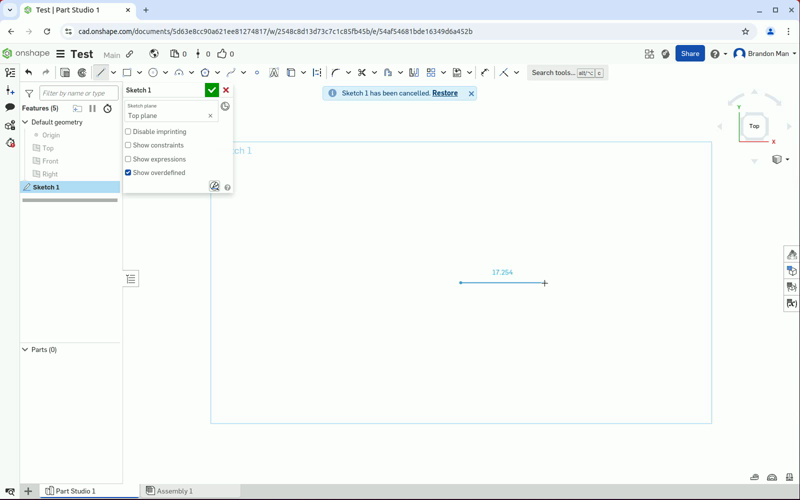
key_up(shift)
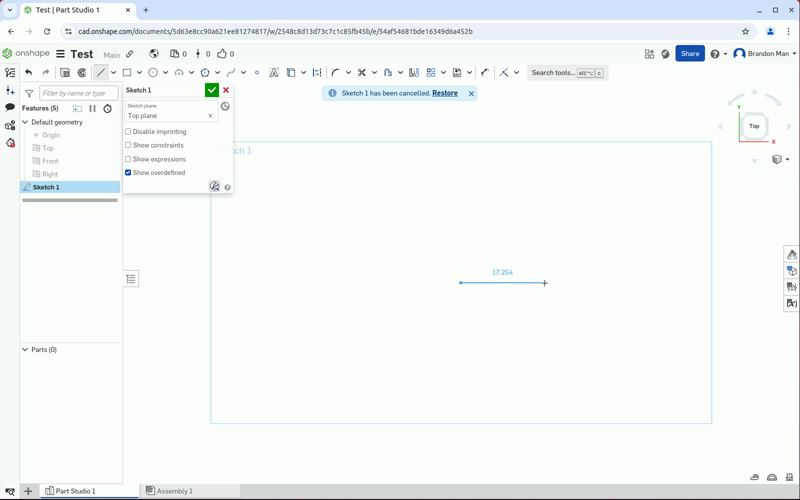
key(esc)
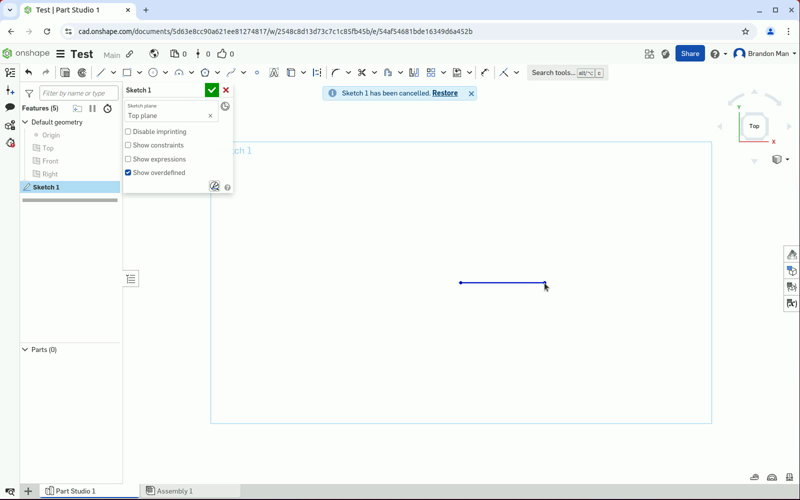
key(a)
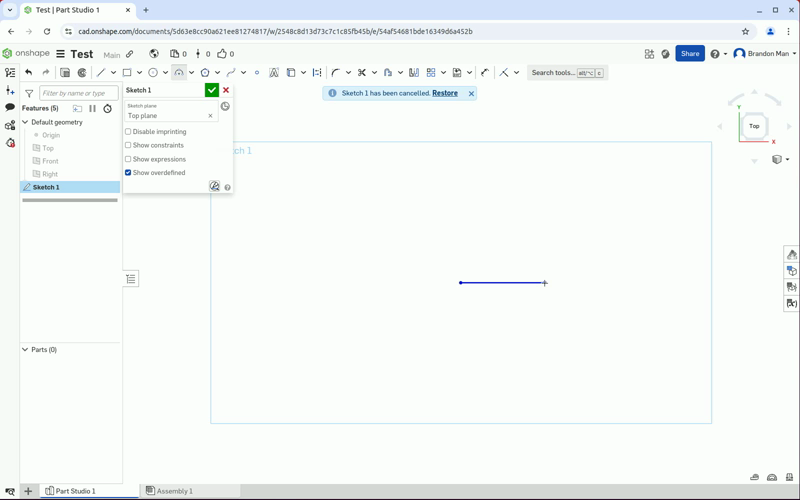
mouse_move(544, 282)
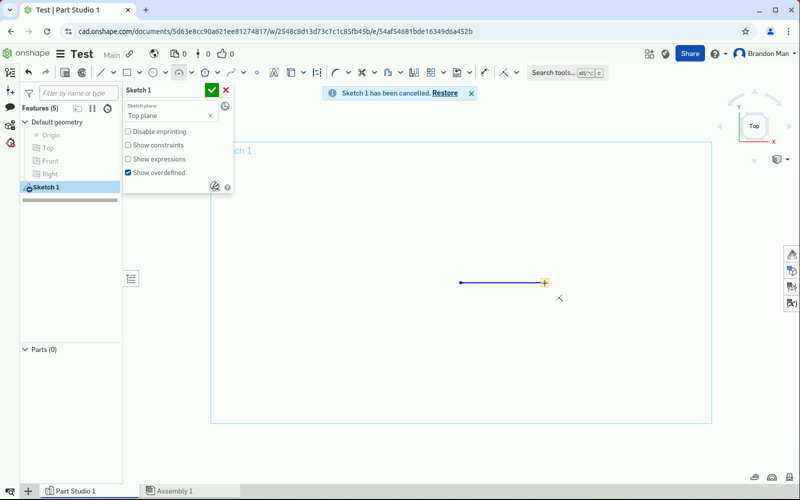
click(544, 282)
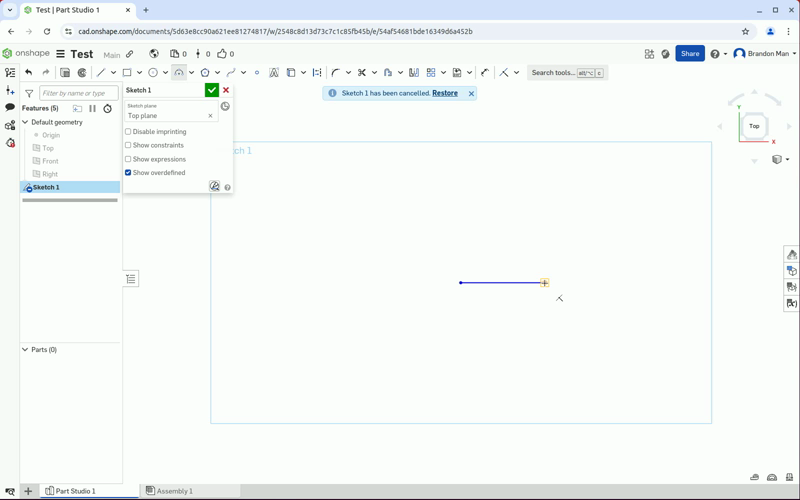
key_down(shift)
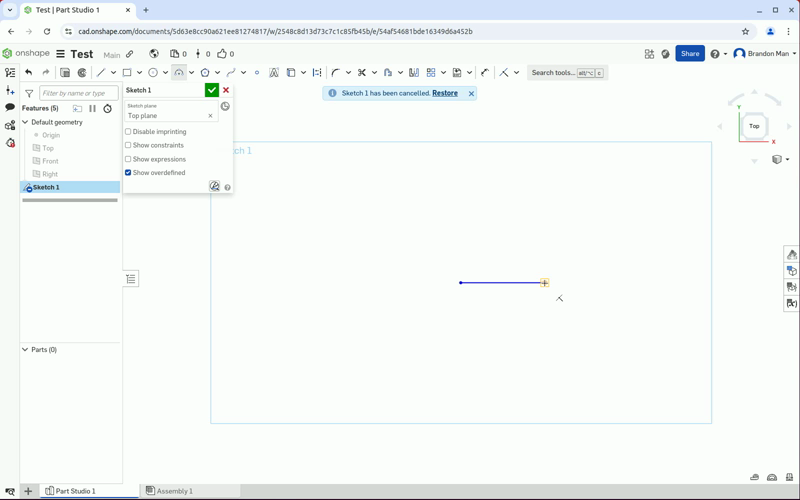
mouse_move(544, 226)
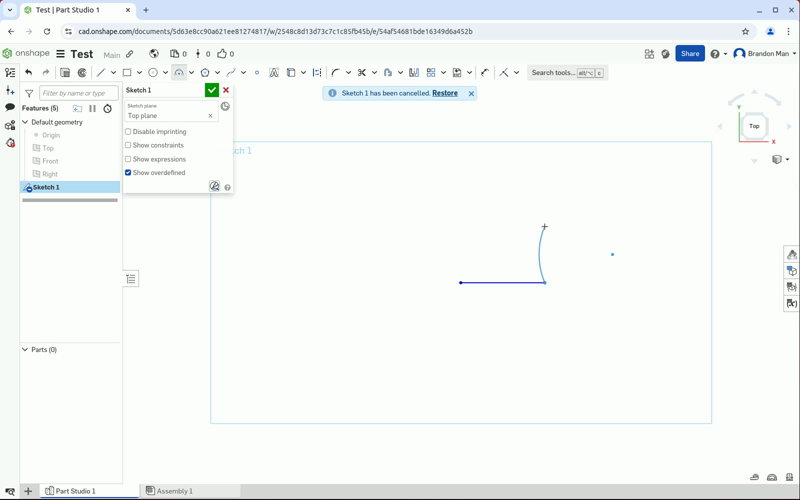
click(544, 226)
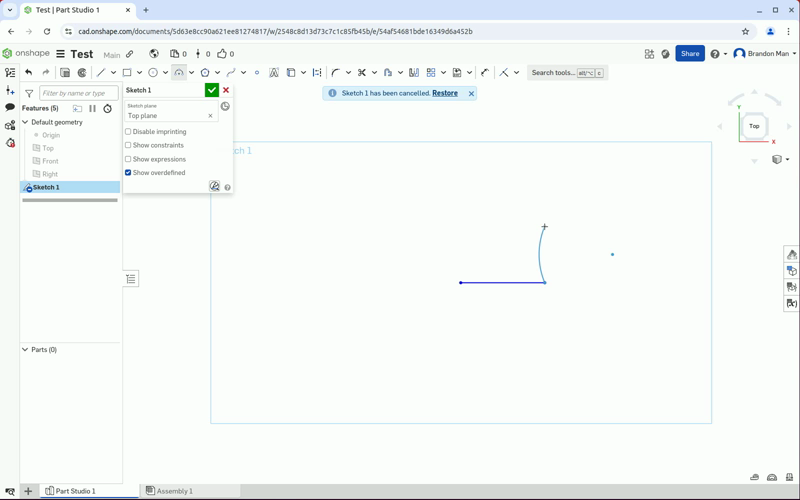
mouse_move(573, 254)
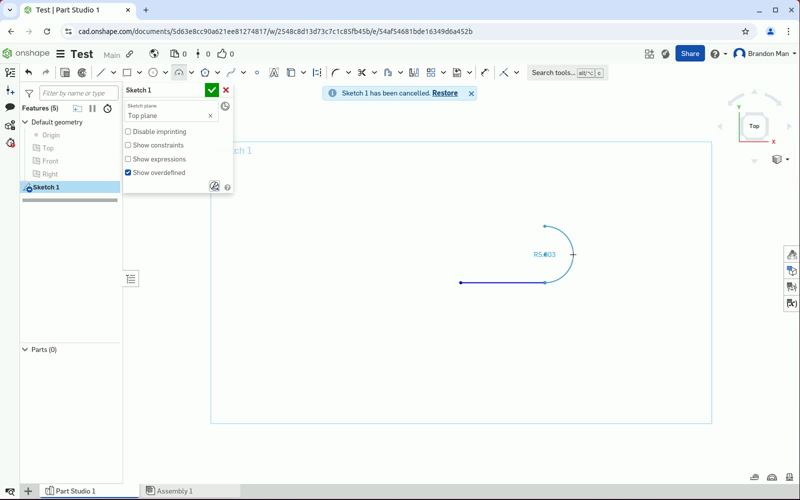
click(573, 254)
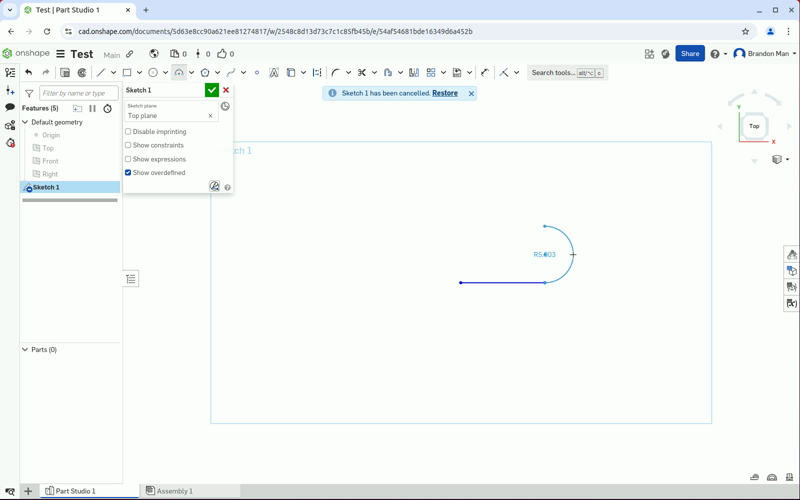
key_up(shift)
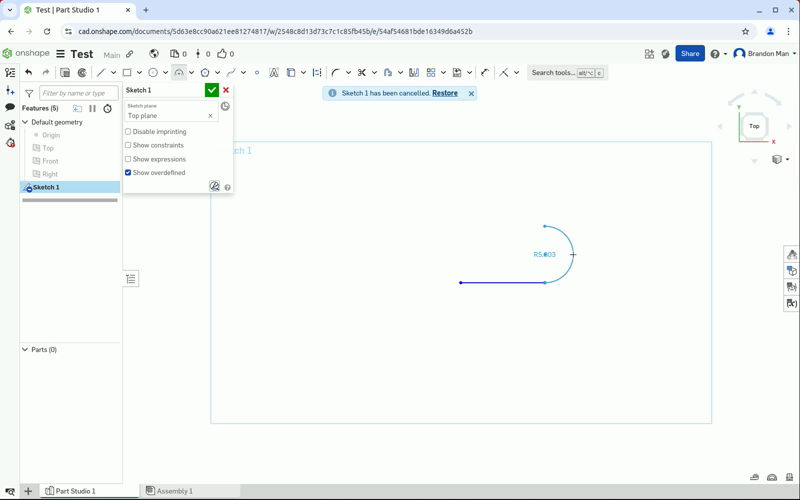
key(esc)
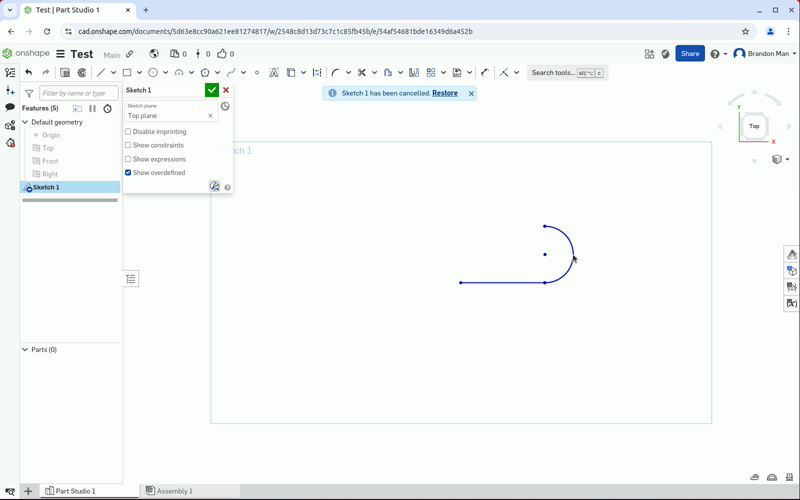
key(l)
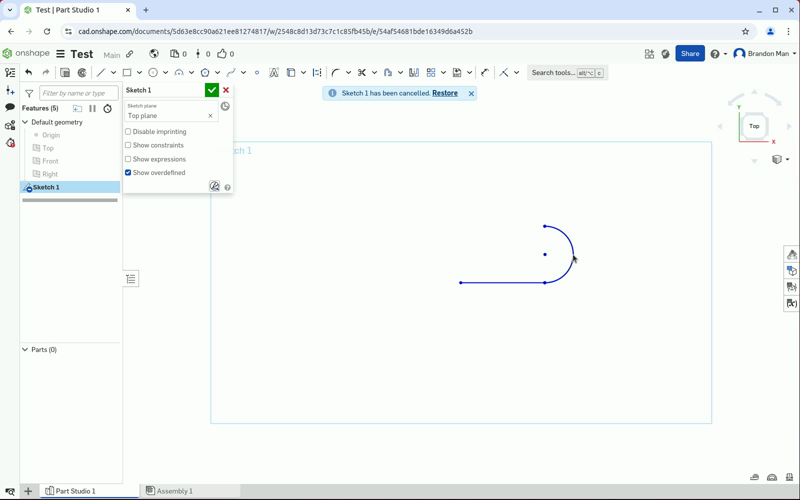
mouse_move(544, 226)
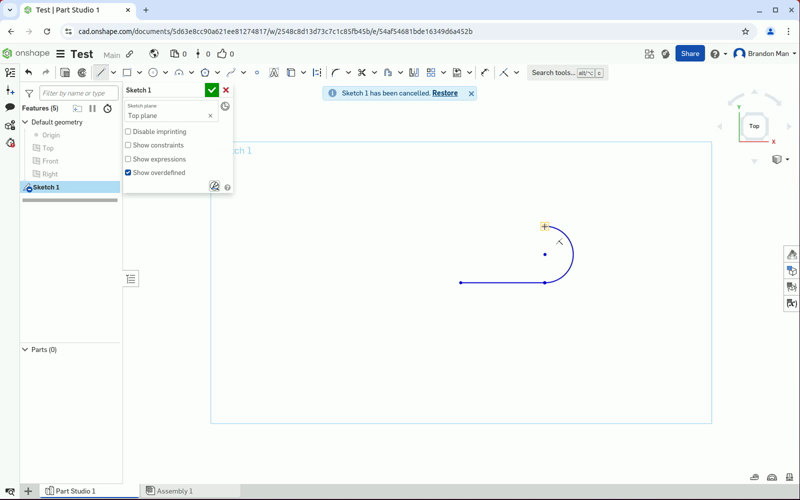
click(544, 226)
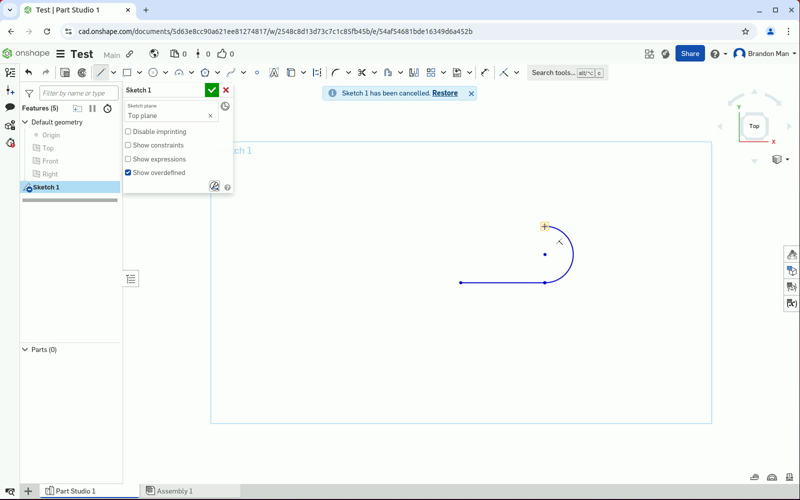
key_down(shift)
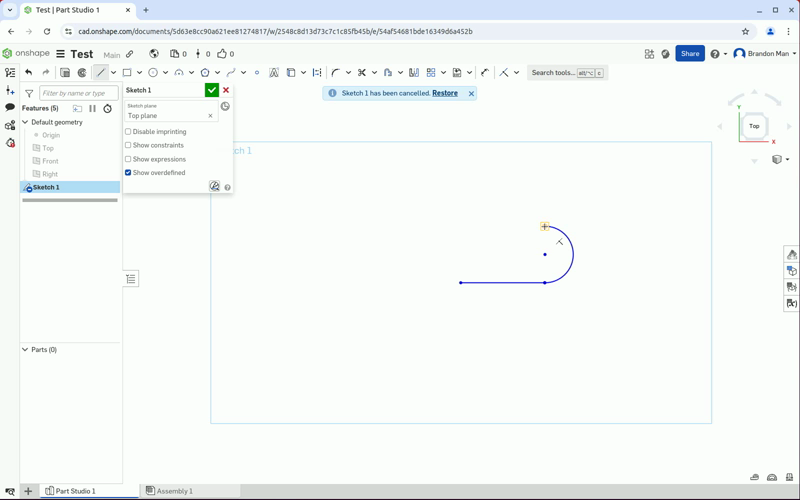
mouse_move(460, 226)
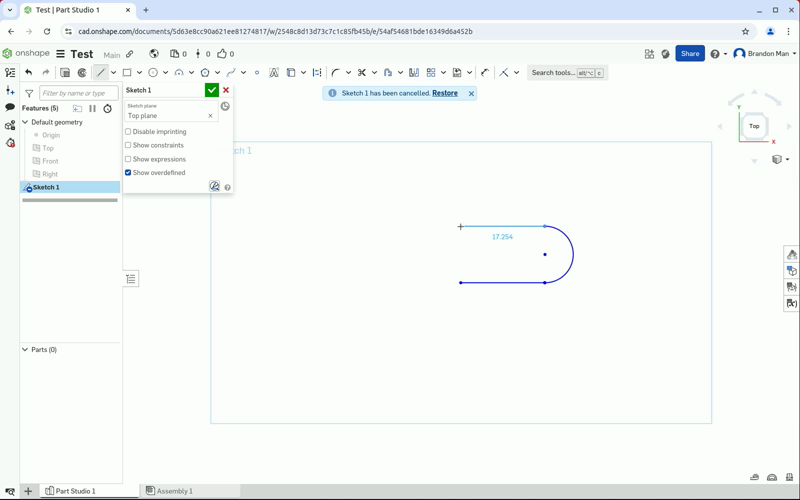
click(460, 226)
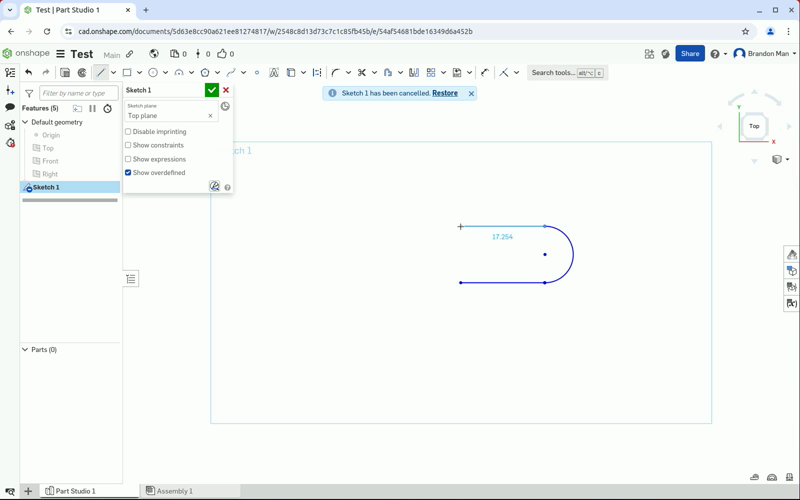
key_up(shift)
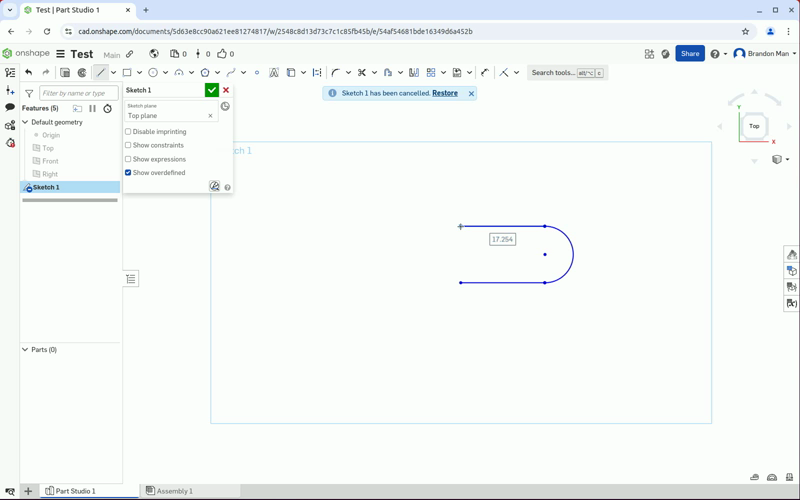
key(esc)
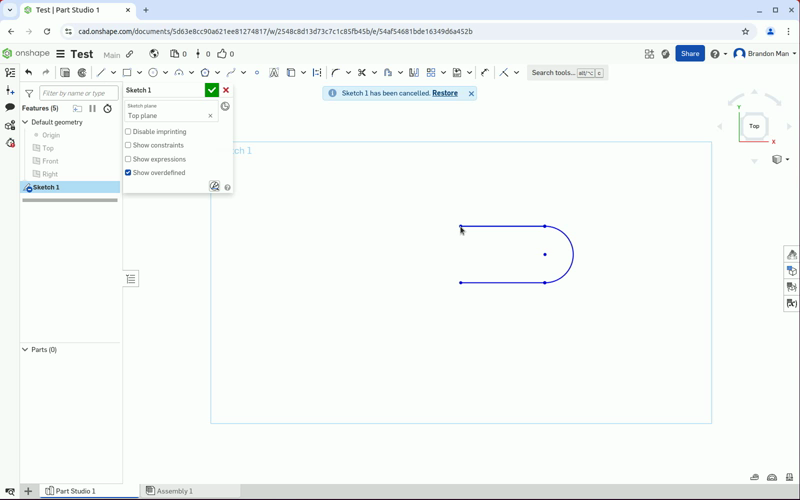
key(a)
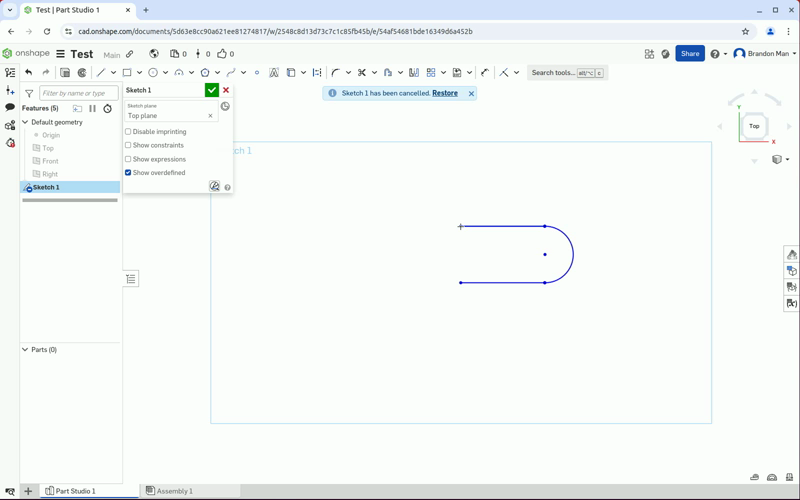
mouse_move(460, 226)
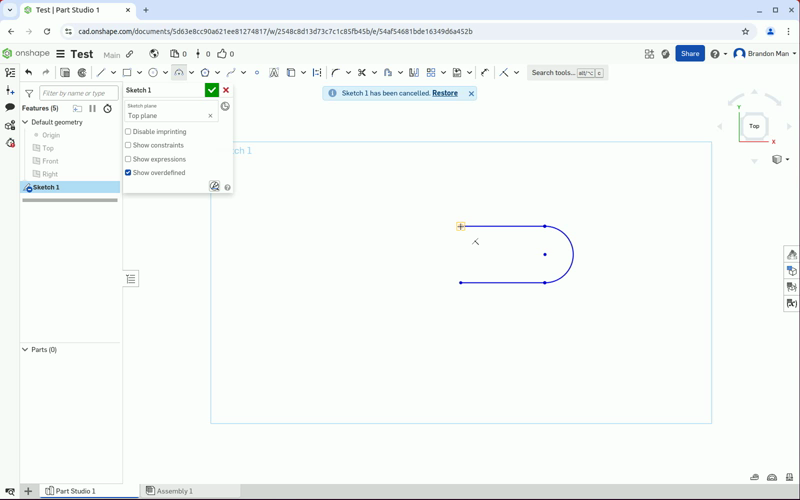
click(460, 226)
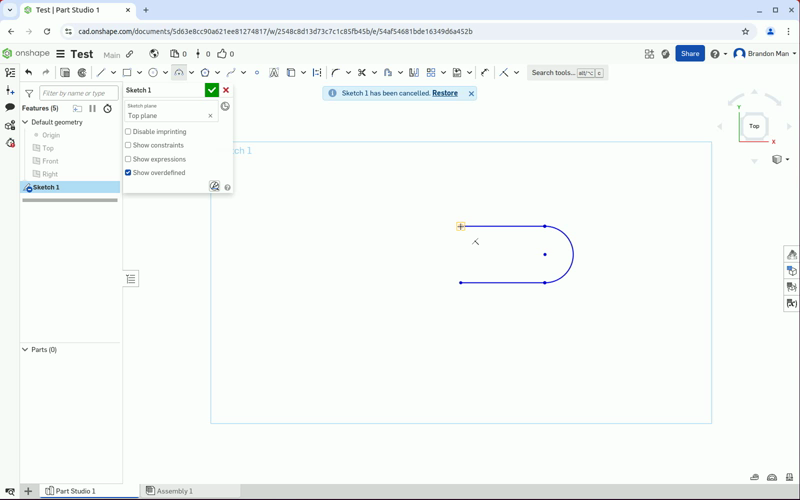
mouse_move(460, 282)
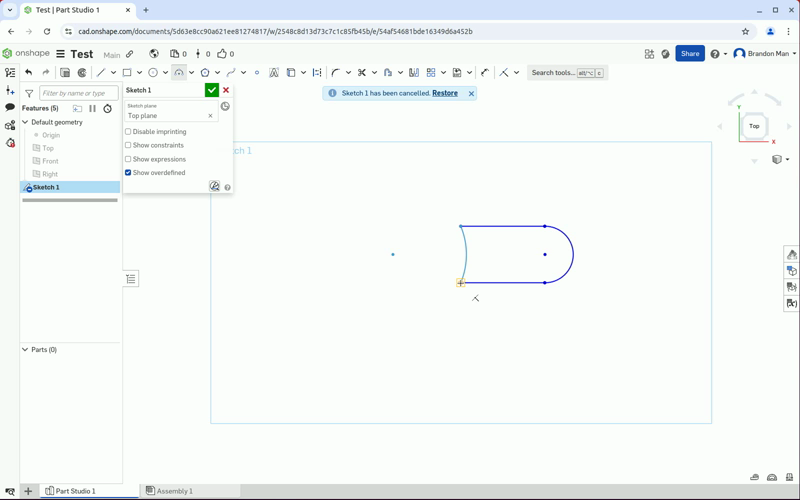
click(460, 282)
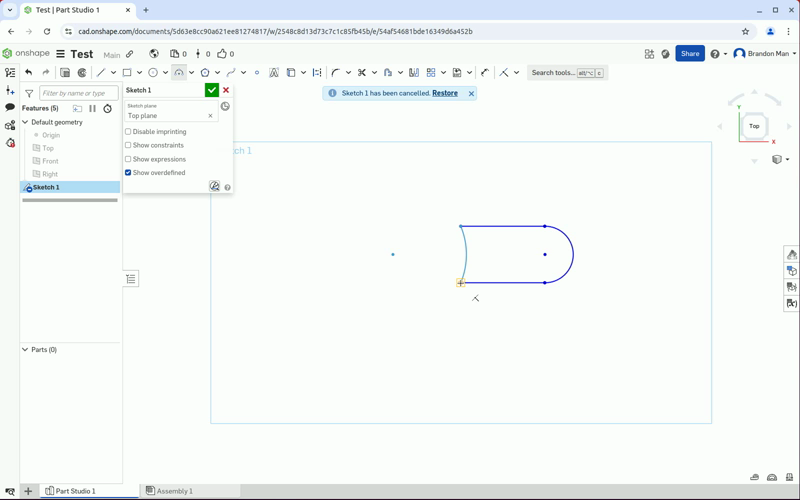
key_down(shift)
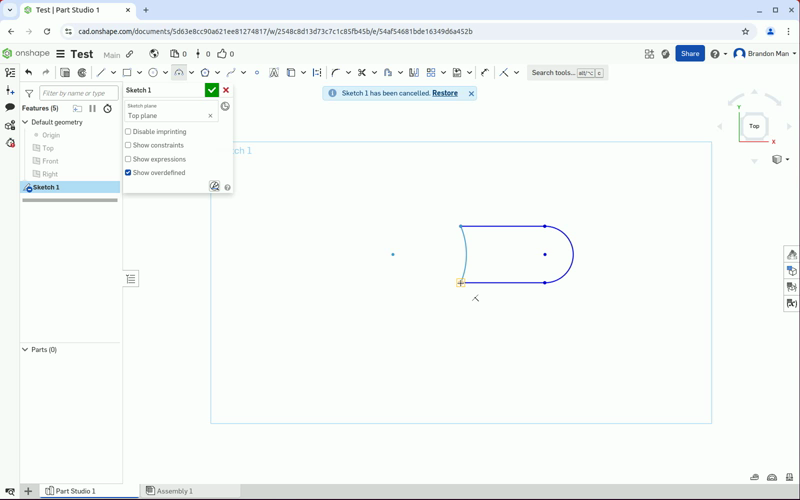
mouse_move(432, 254)
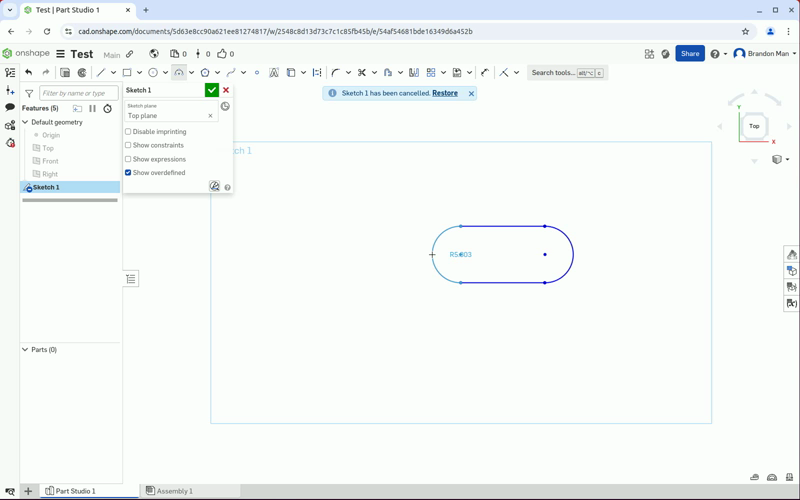
click(432, 254)
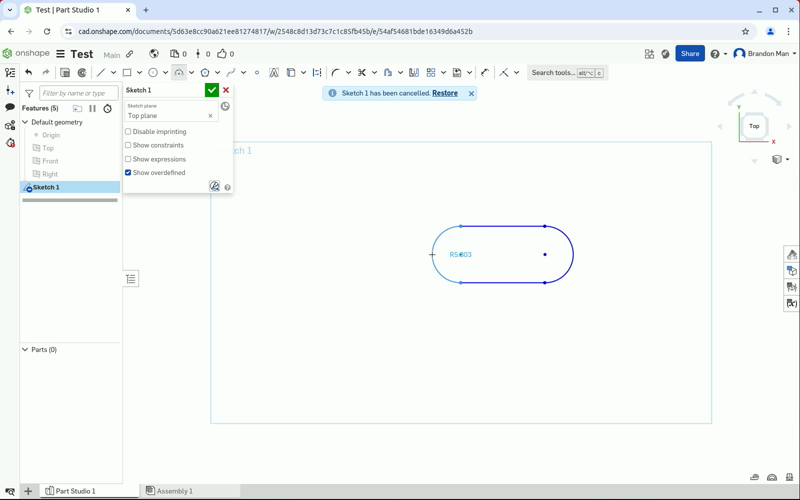
key_up(shift)
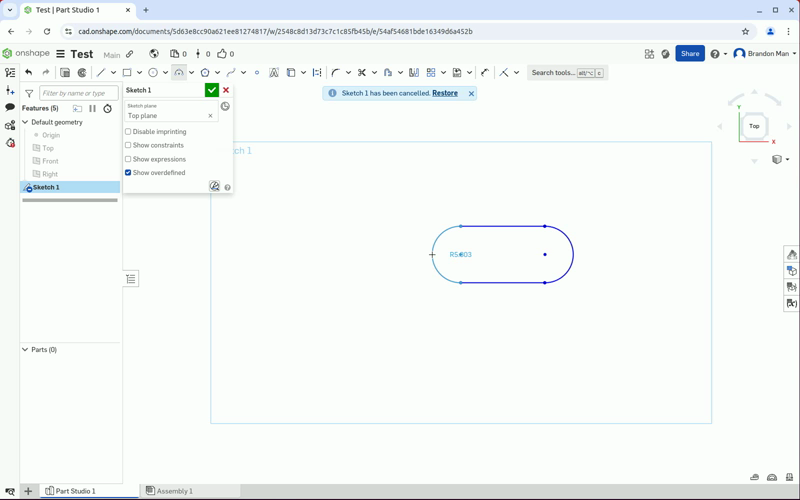
key(esc)
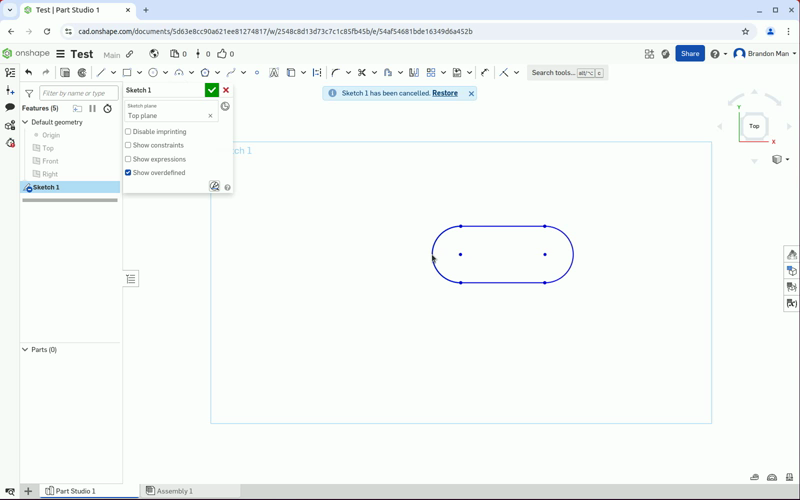
mouse_move(500, 245)
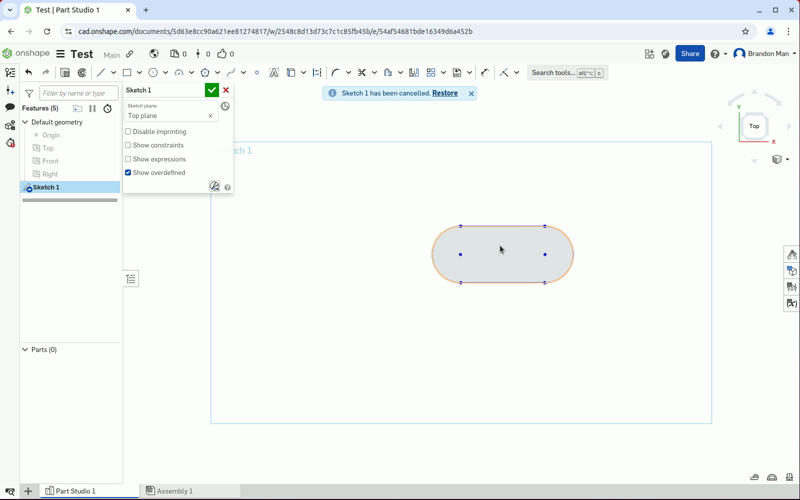
click(500, 245)
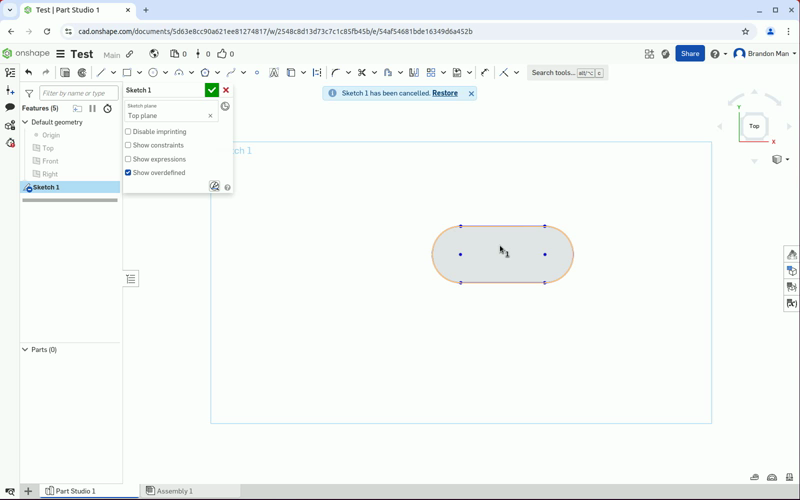
mouse_move(73, 352)
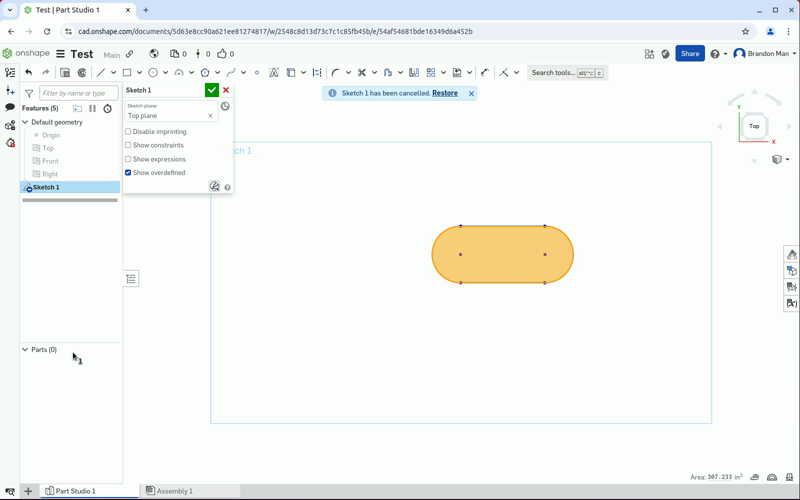
key(shift+y)
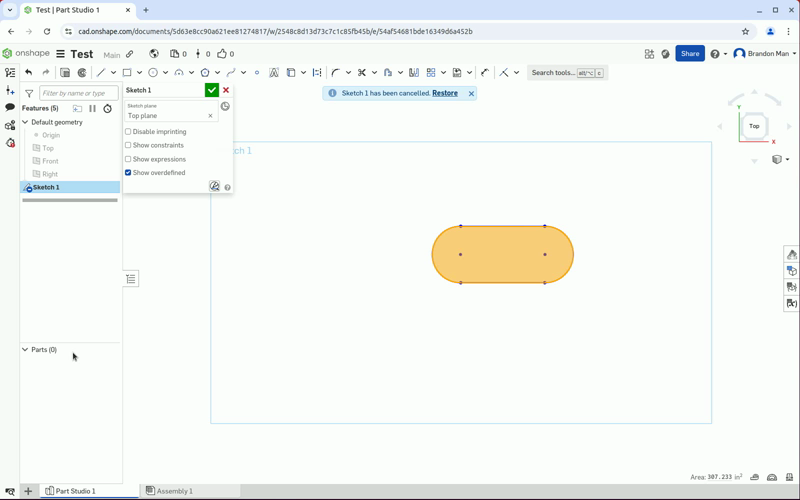
key(shift+e)
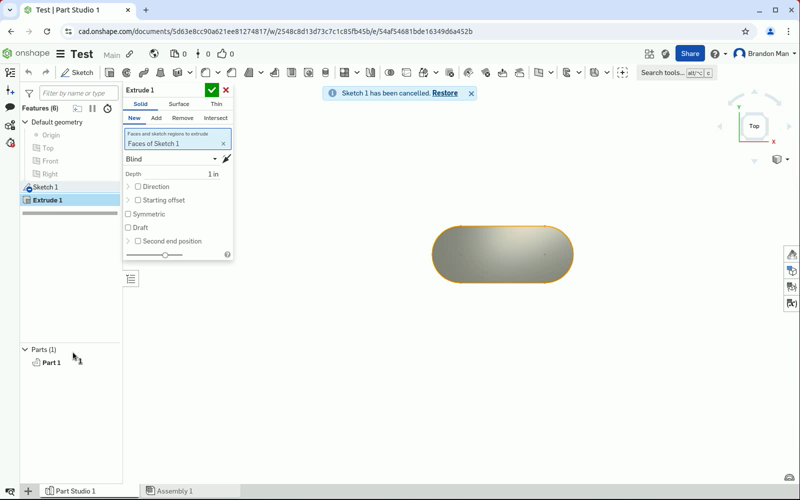
mouse_move(143, 106)
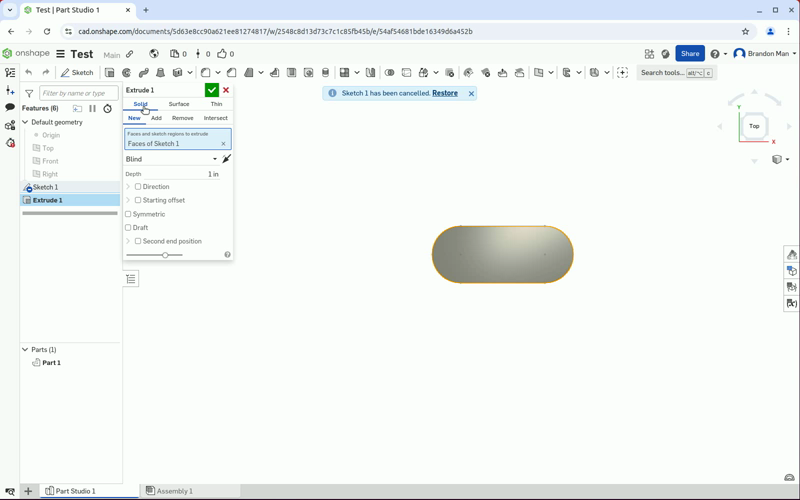
click(143, 106)
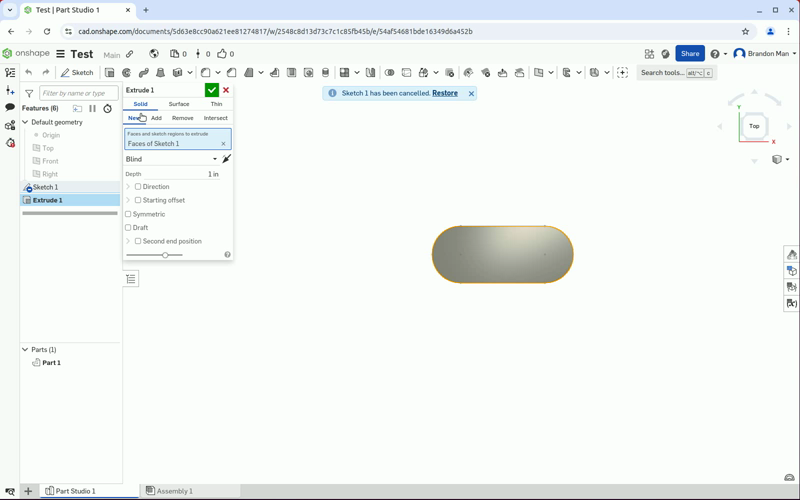
mouse_move(137, 120)
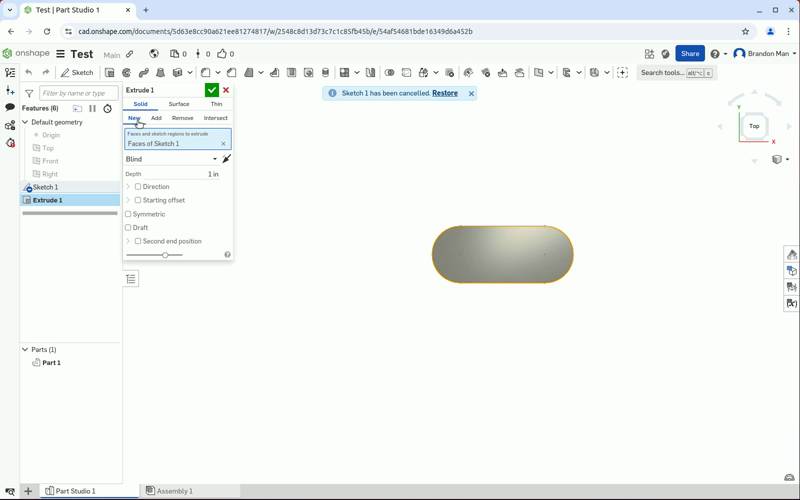
click(137, 120)
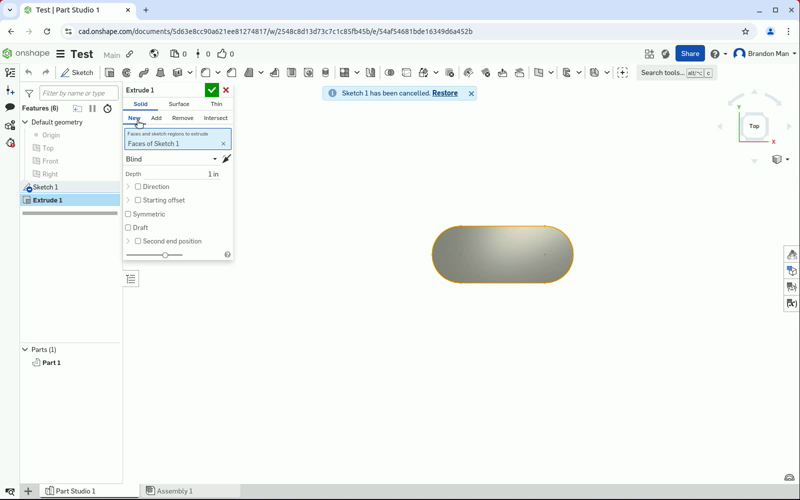
key(tab, 4)
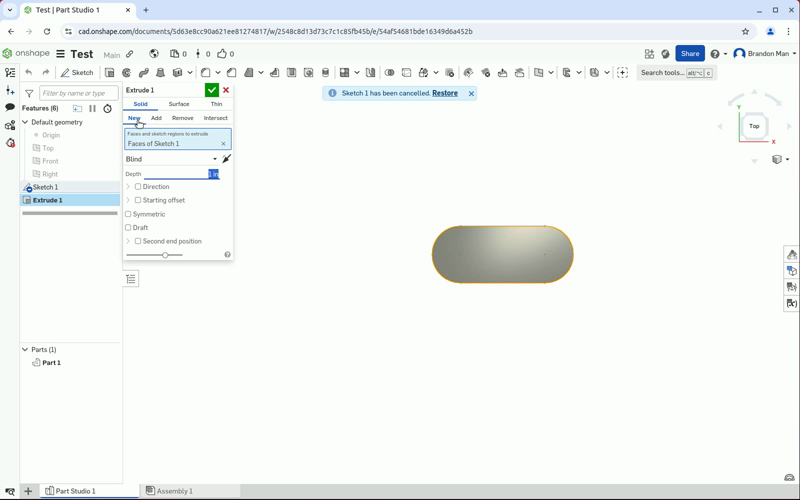
text(2.889)
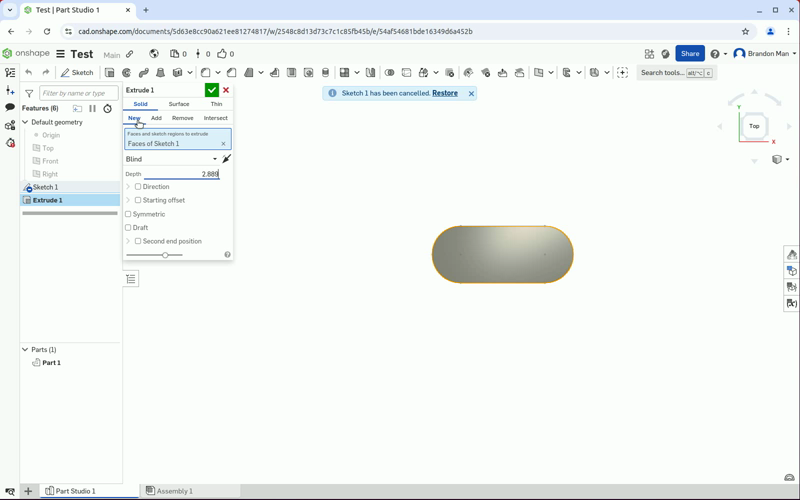
key(enter)
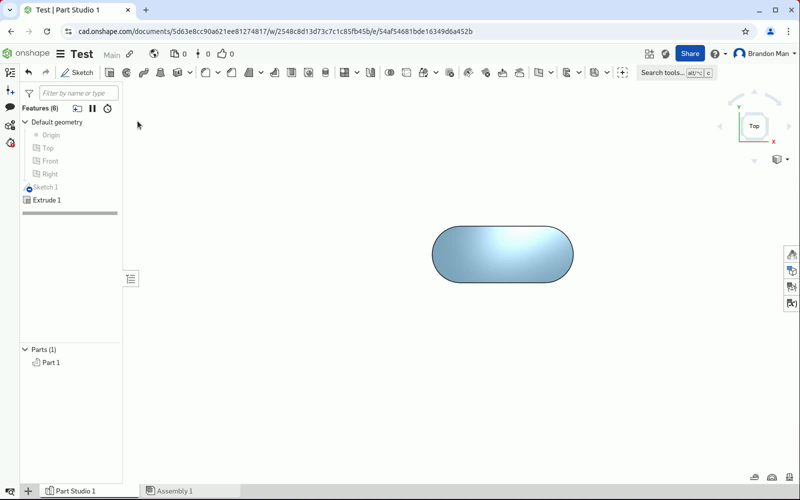
key(shift+h)
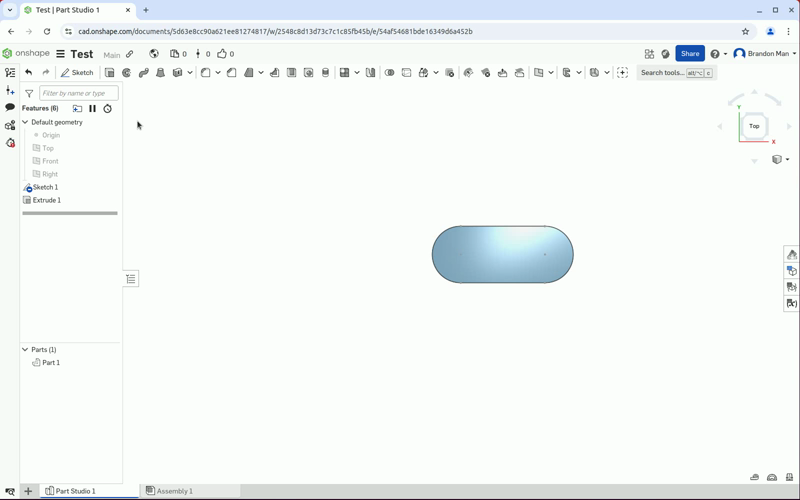
key(shift+h)
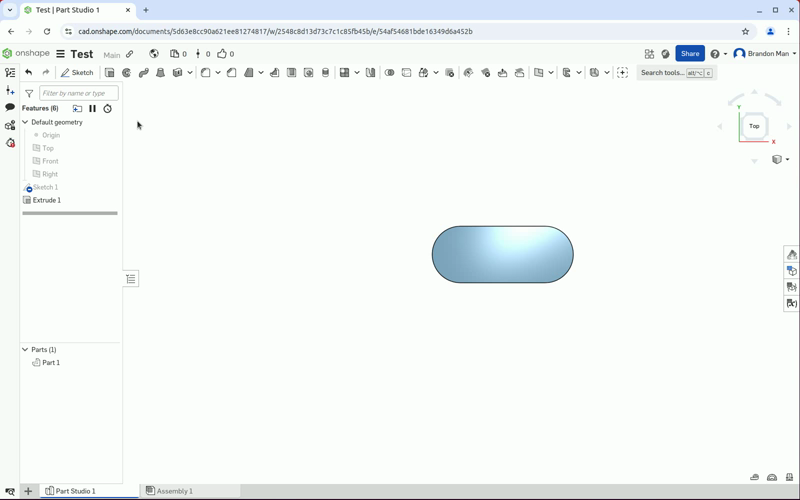
mouse_move(73, 189)
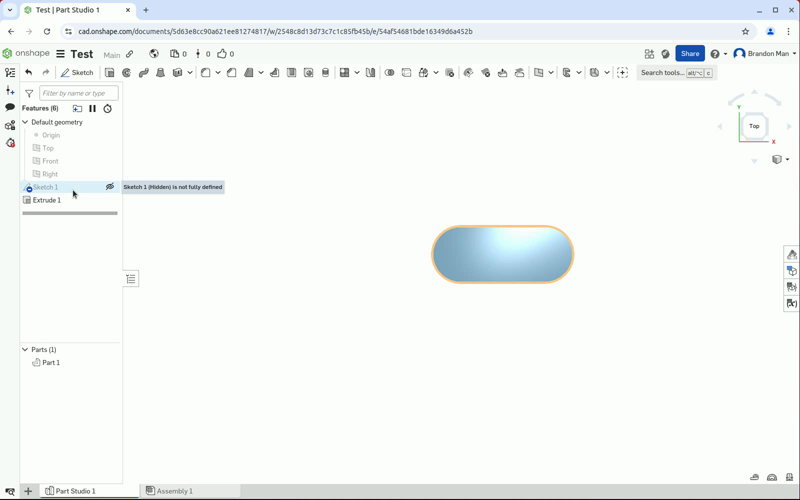
click(73, 189)
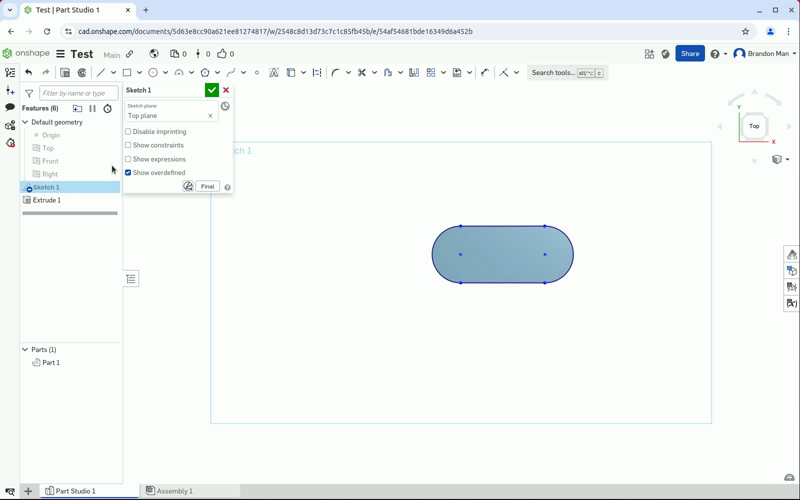
mouse_move(229, 92)
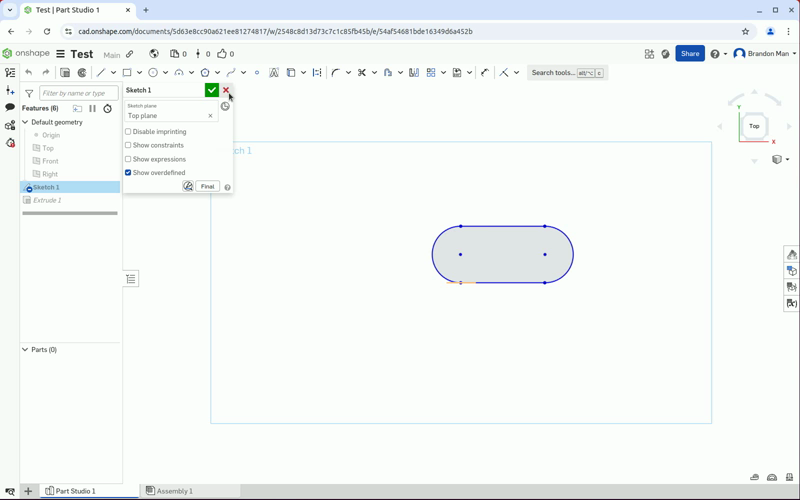
click(229, 92)
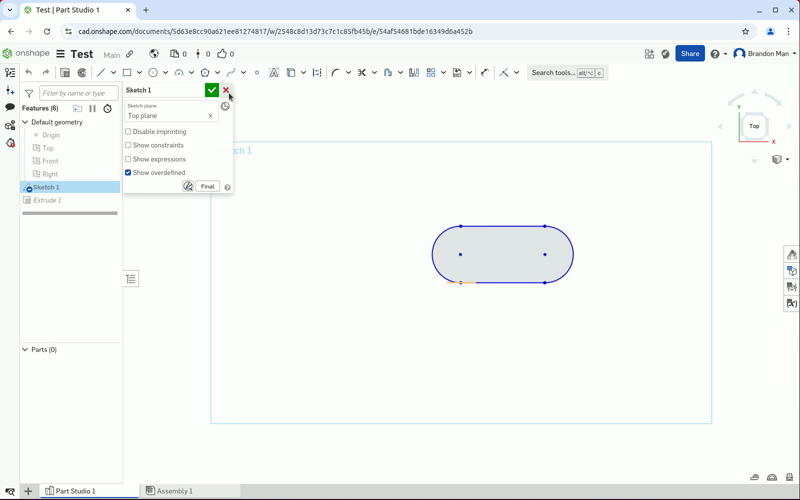
key(shift+s)
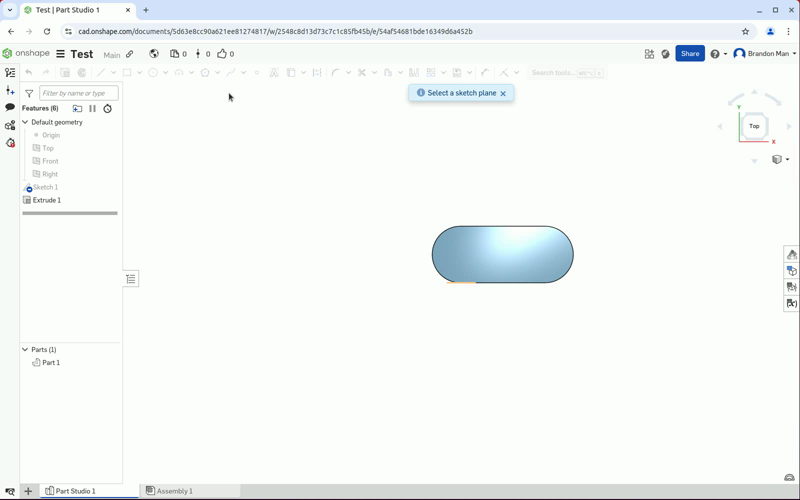
mouse_move(73, 150)
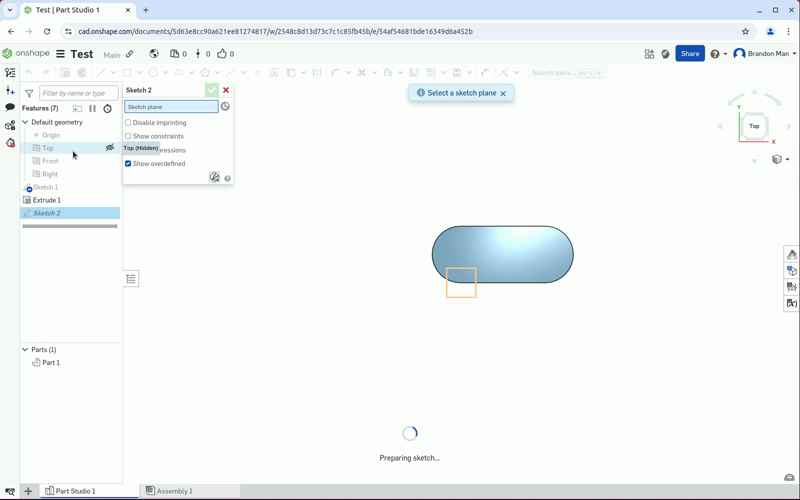
click(73, 150)
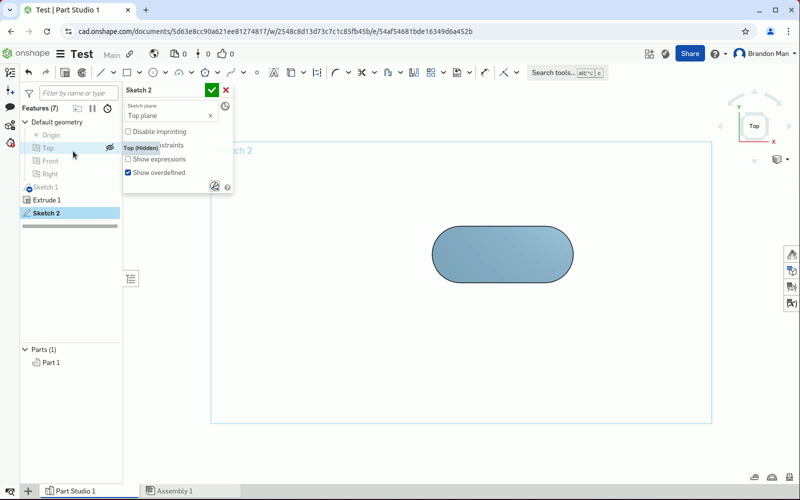
mouse_move(73, 352)
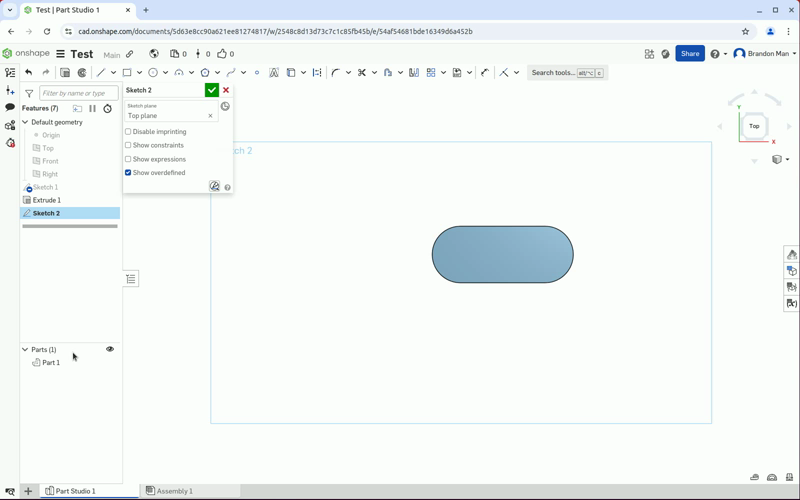
key(y)
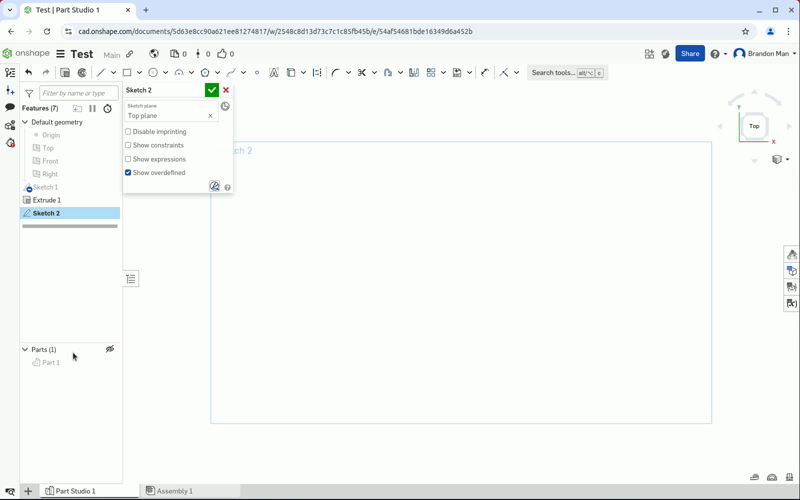
key(c)
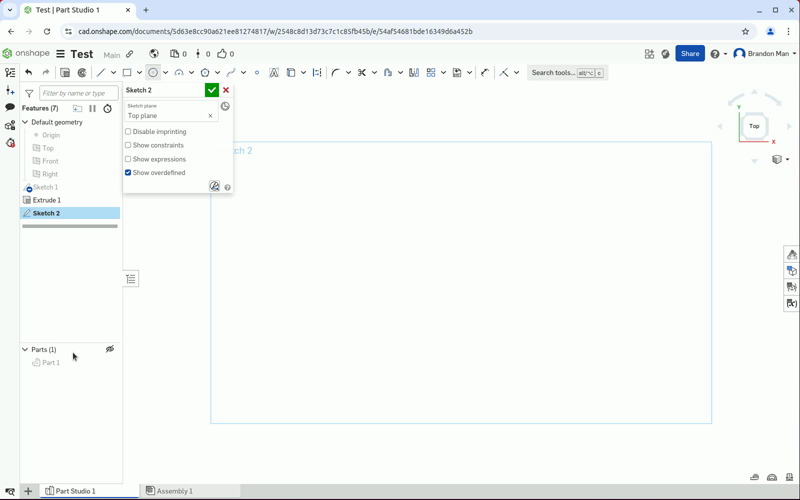
key_down(shift)
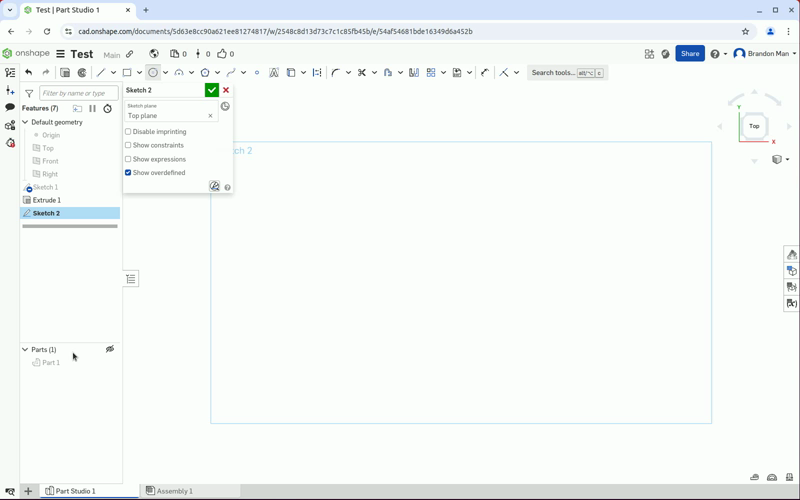
mouse_move(461, 254)
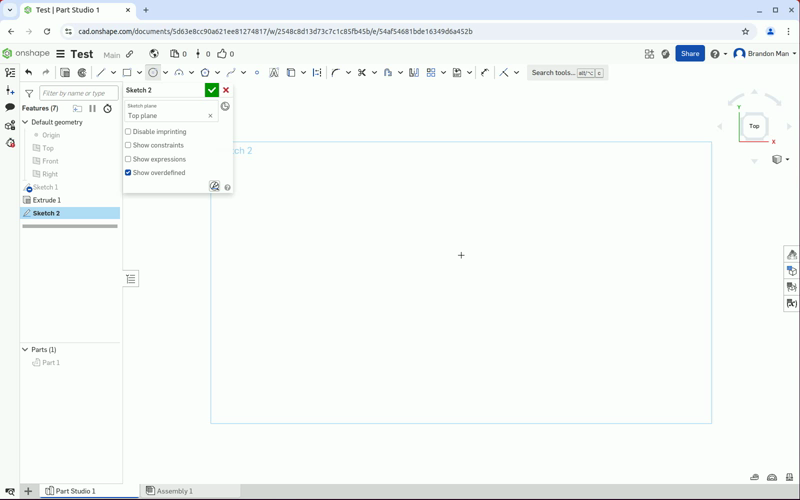
click(461, 254)
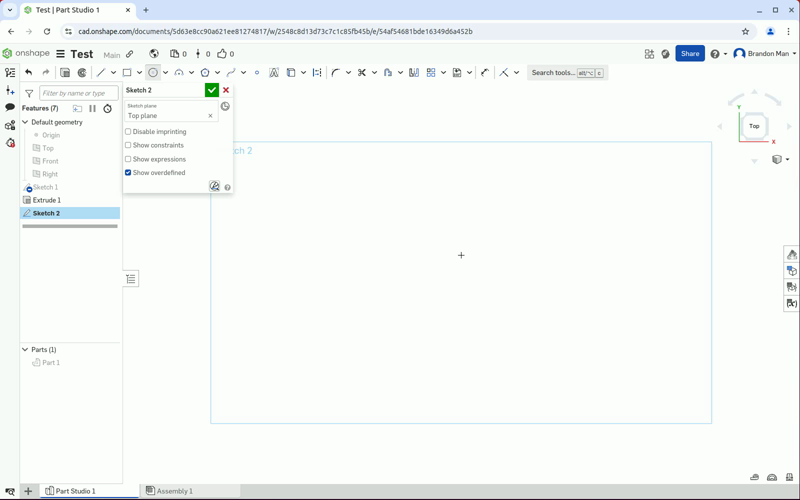
key_up(shift)
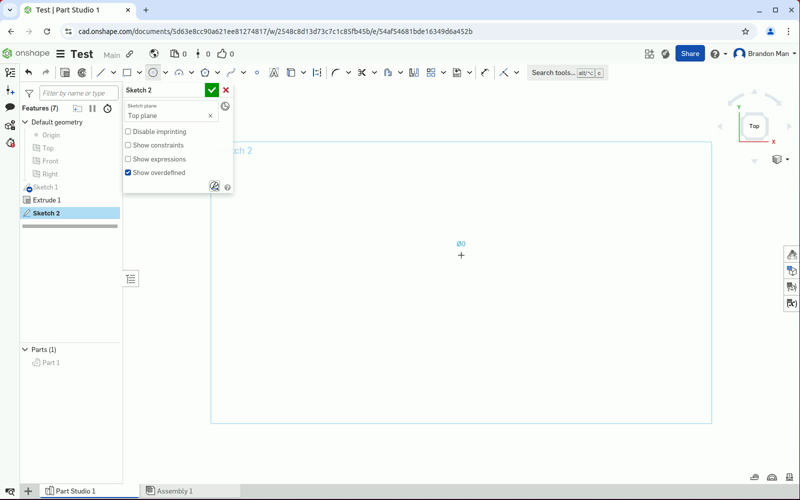
mouse_move(476, 254)
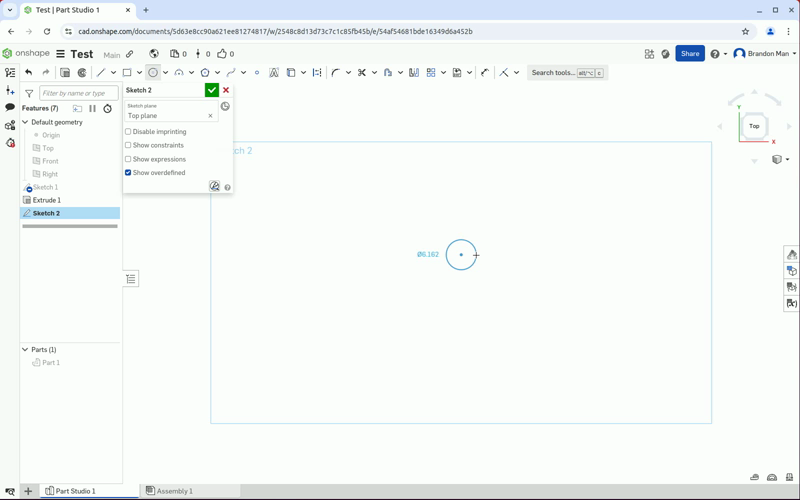
click(476, 254)
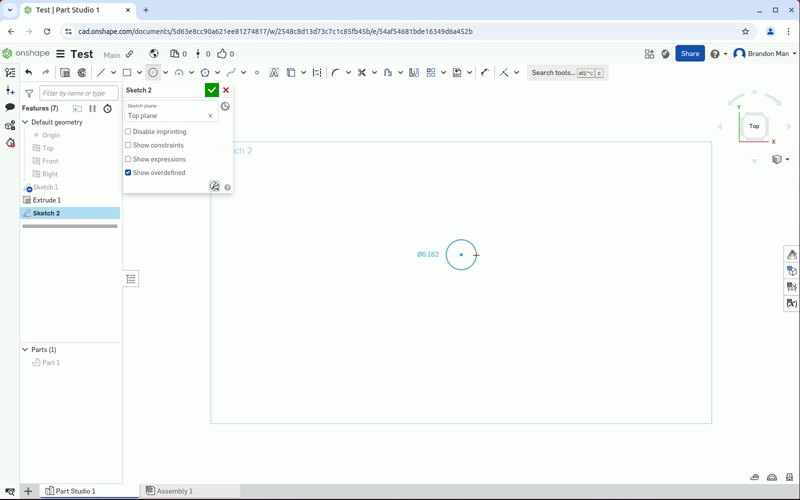
key(esc)
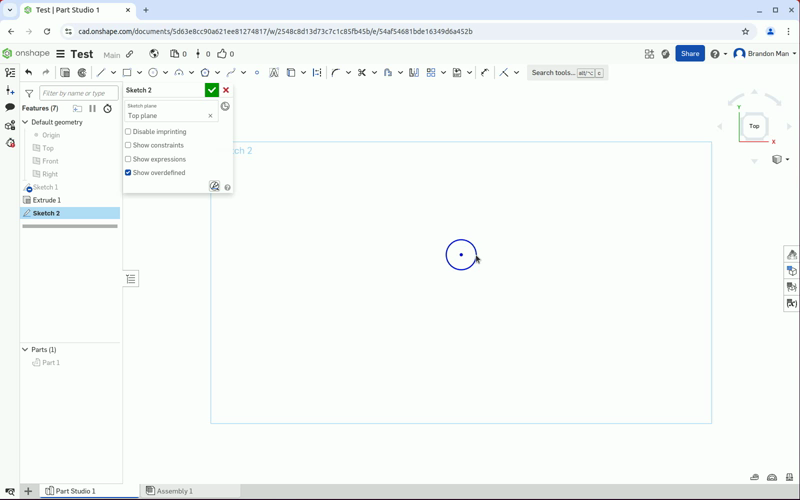
mouse_move(453, 249)
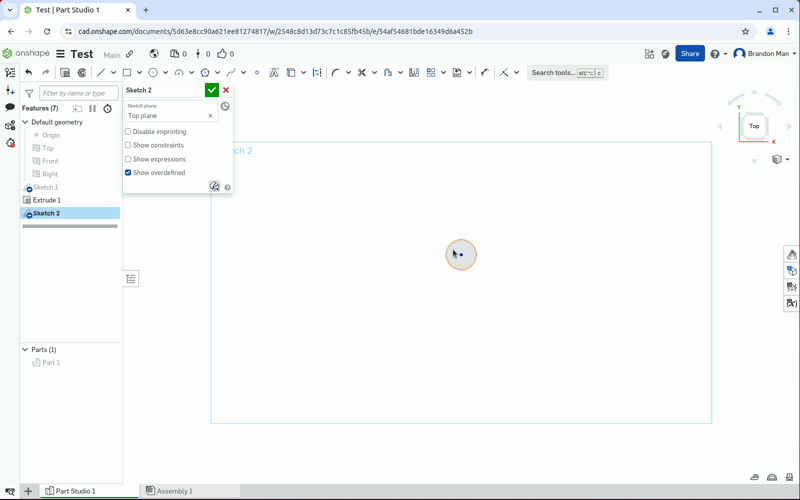
scroll(6)
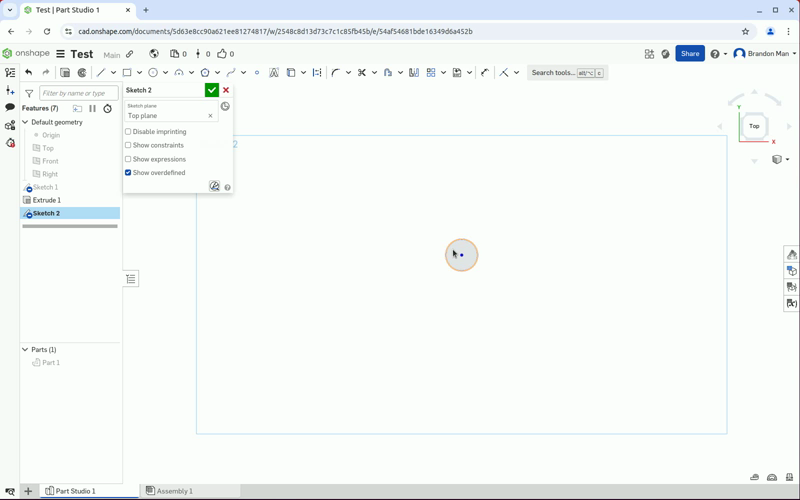
scroll(6)
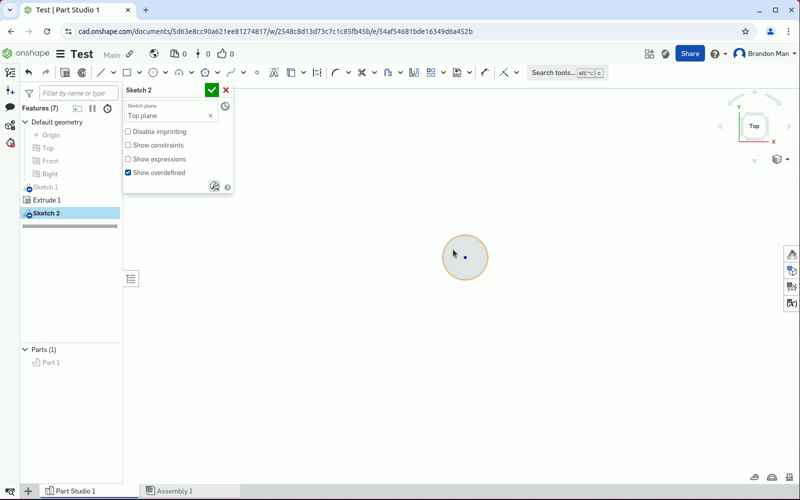
scroll(6)
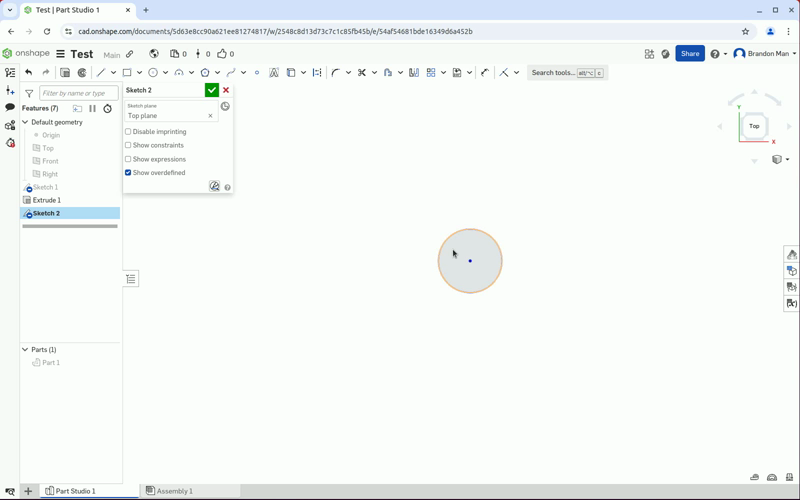
scroll(6)
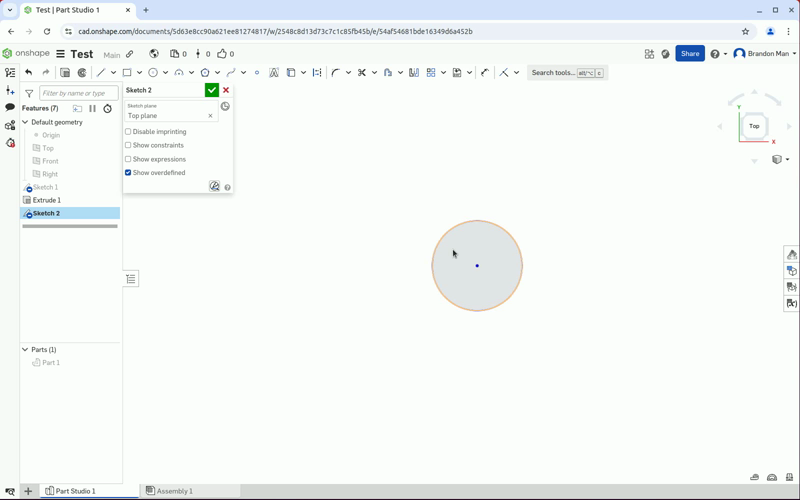
scroll(6)
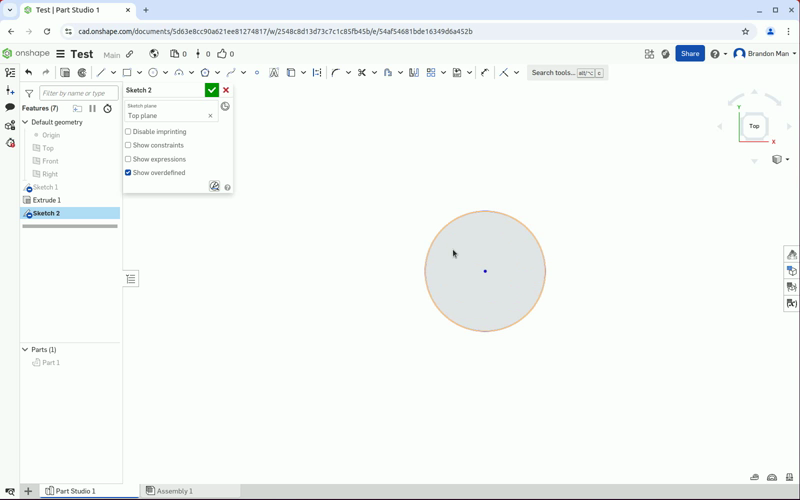
scroll(6)
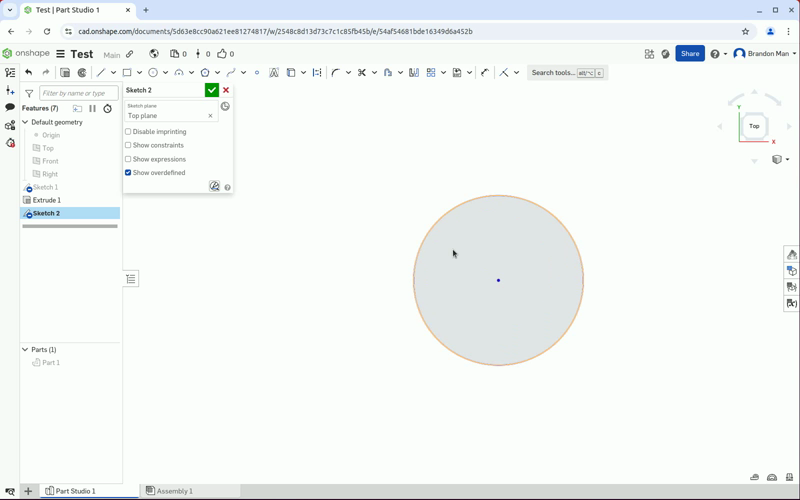
scroll(6)
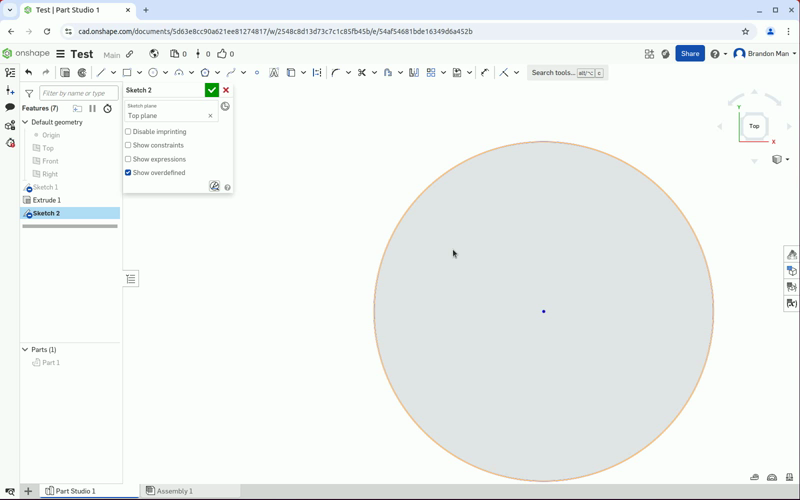
click(453, 249)
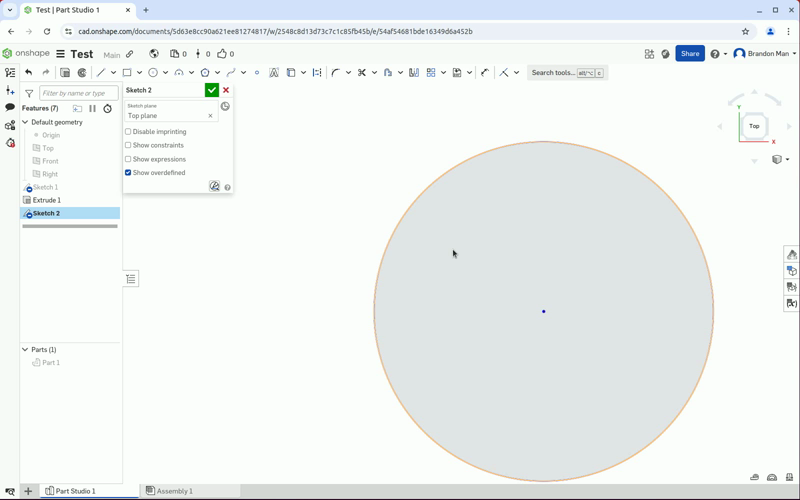
scroll(-6)
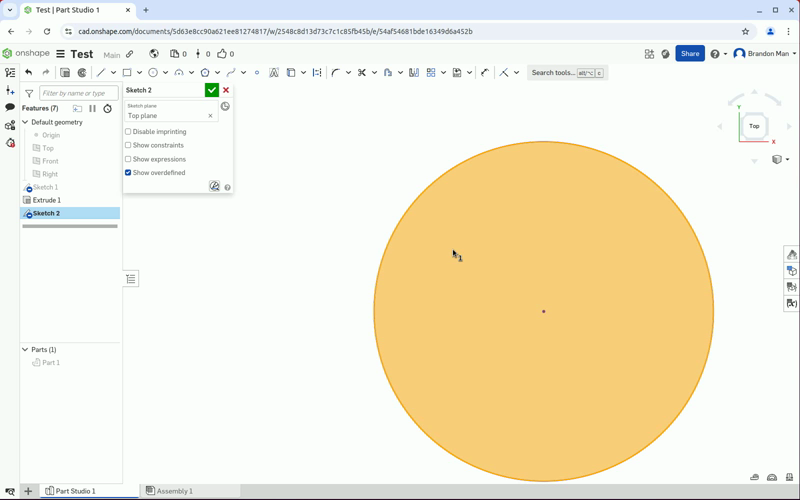
scroll(-6)
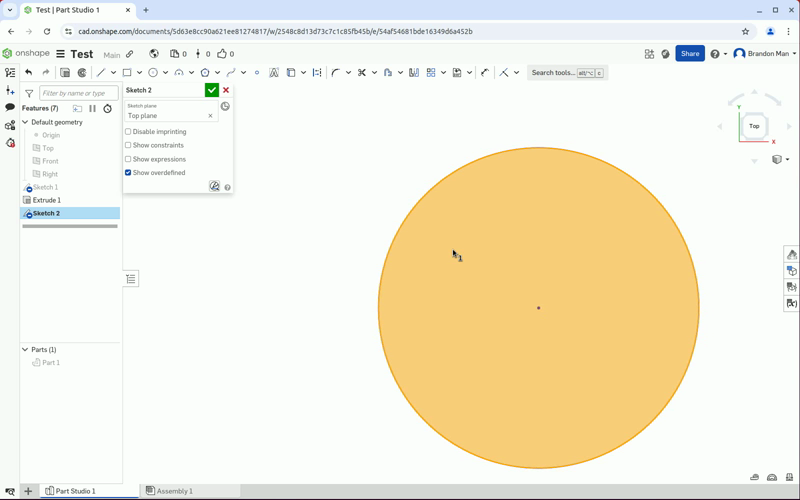
scroll(-6)
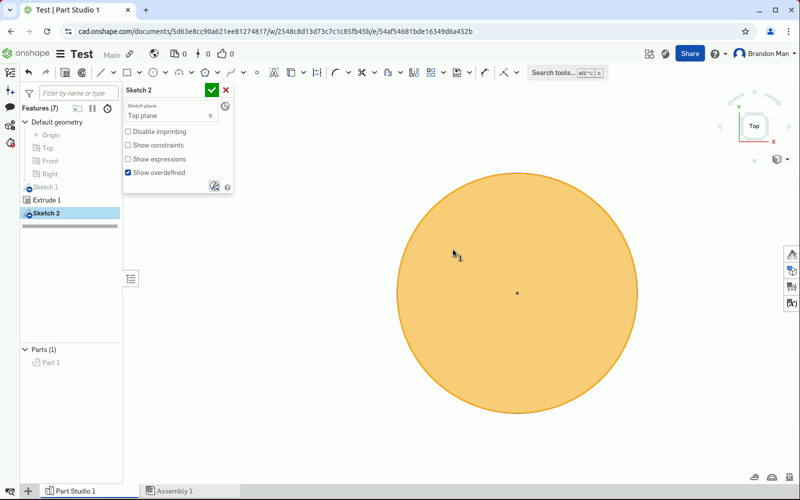
scroll(-6)
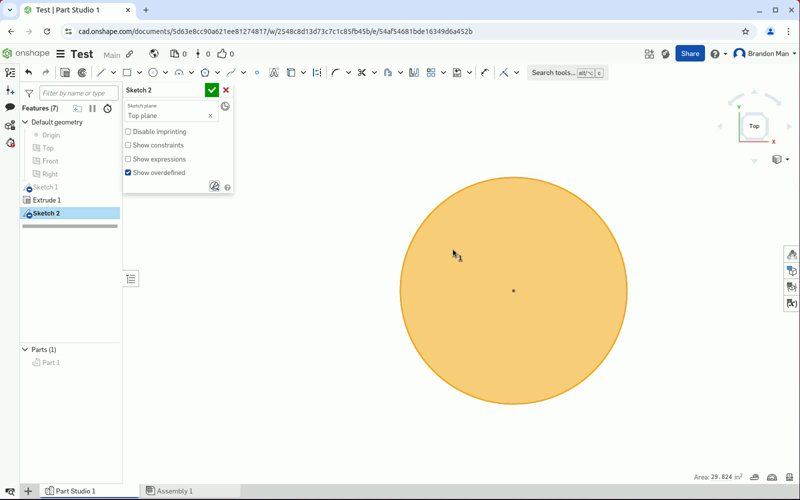
scroll(-6)
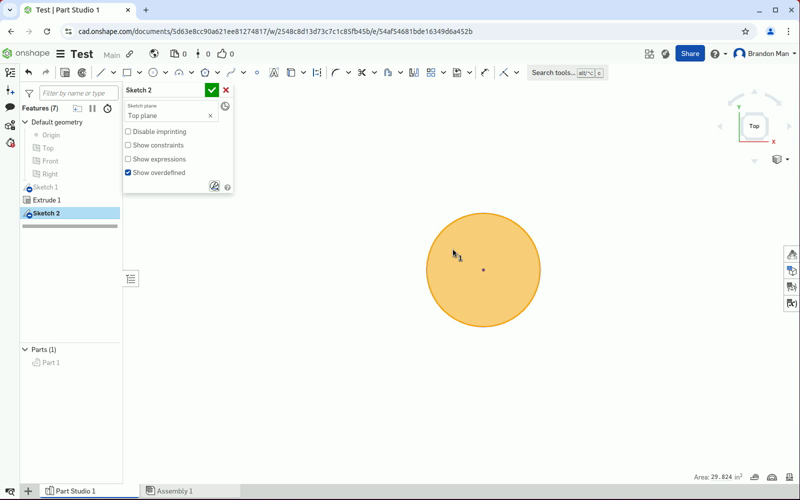
scroll(-6)
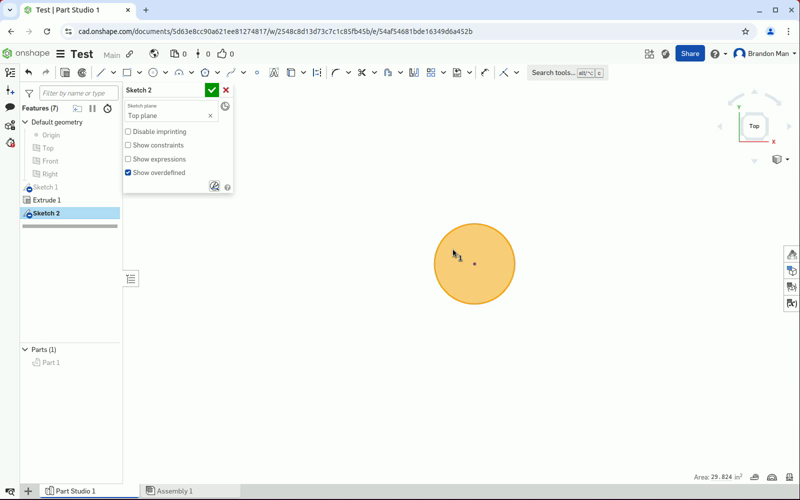
scroll(-6)
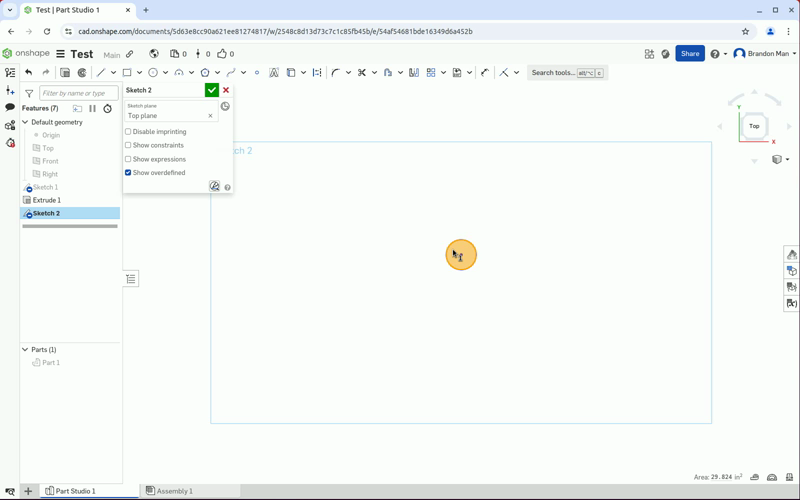
mouse_move(73, 352)
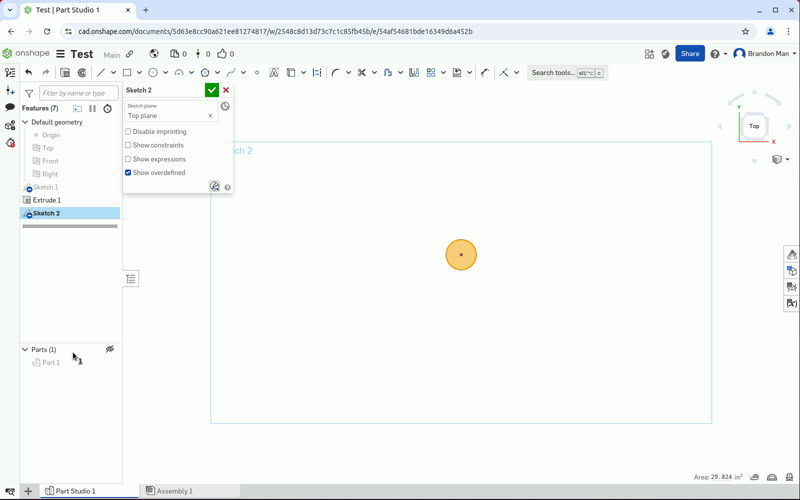
key(shift+y)
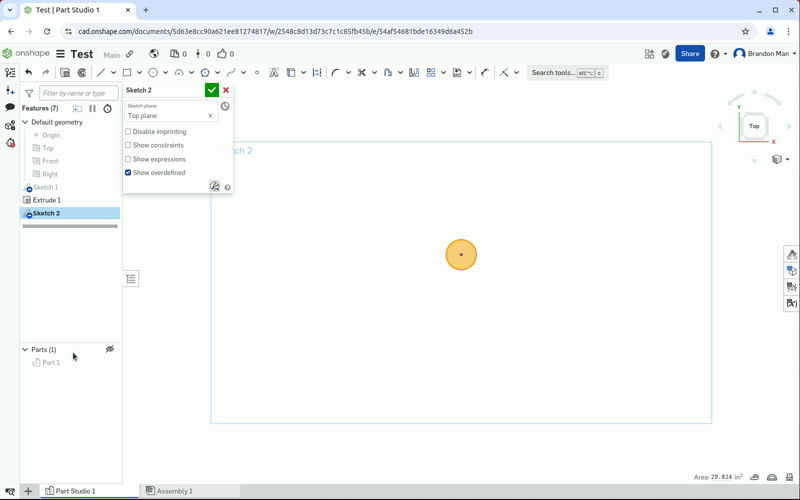
key(shift+e)
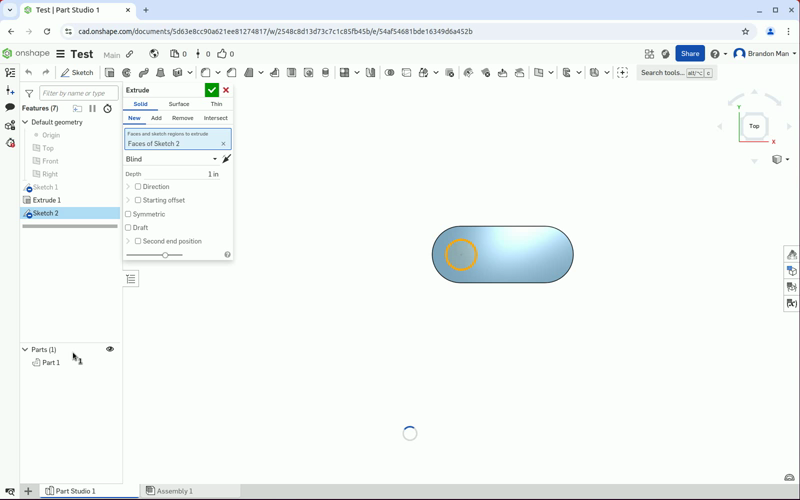
mouse_move(143, 106)
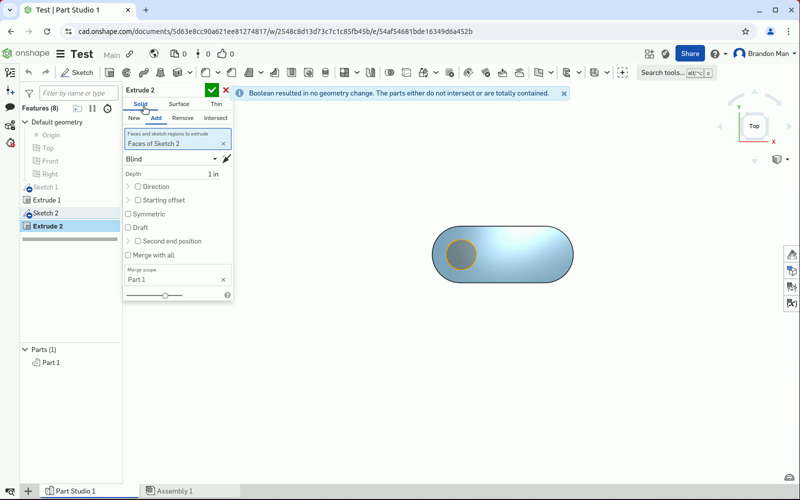
click(143, 106)
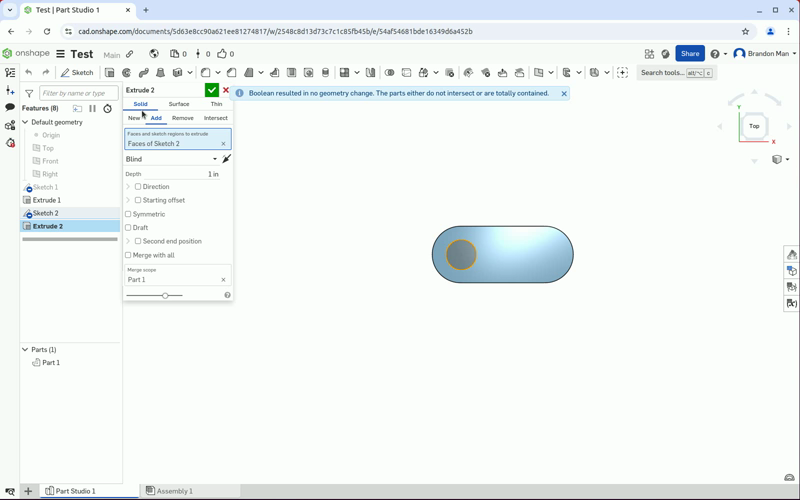
mouse_move(137, 120)
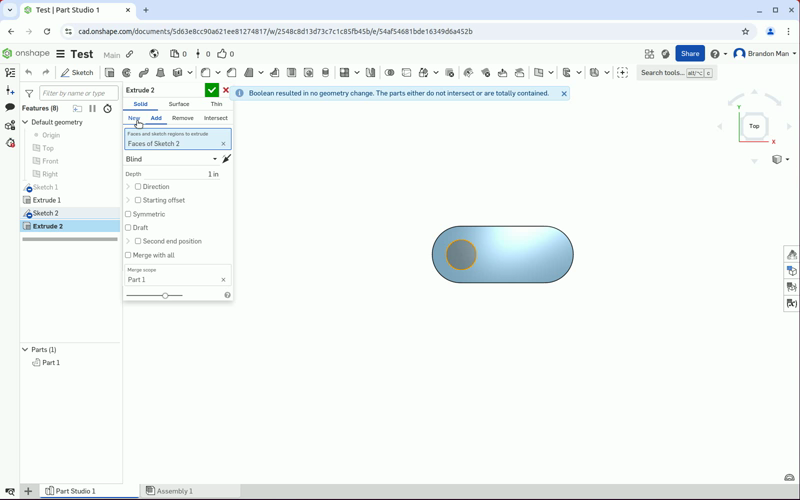
click(137, 120)
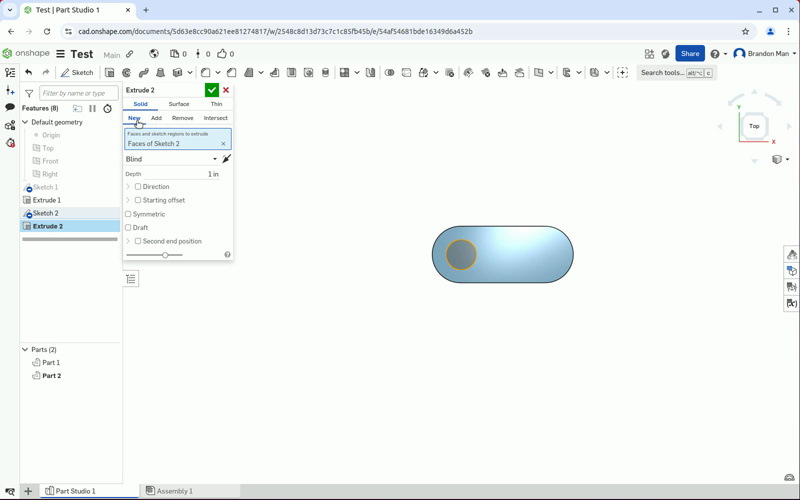
key(tab, 4)
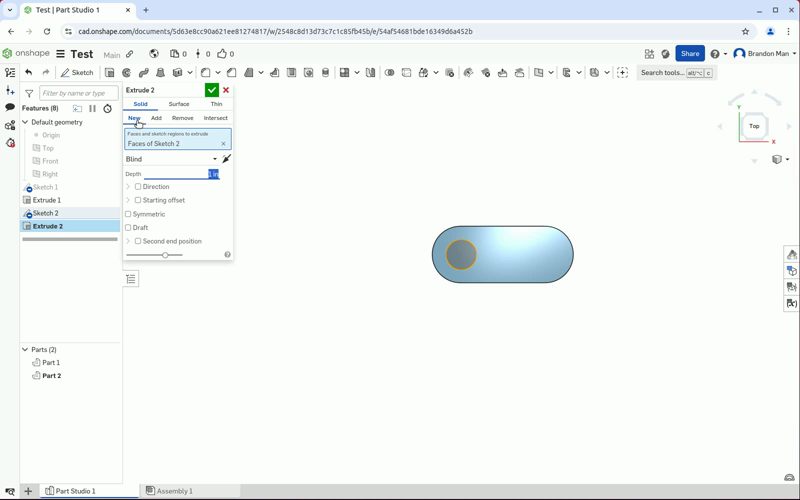
text(-5.777)
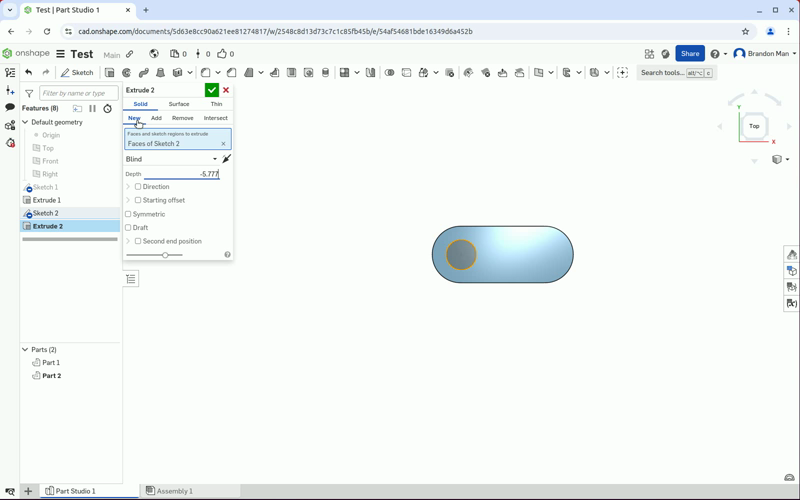
key(enter)
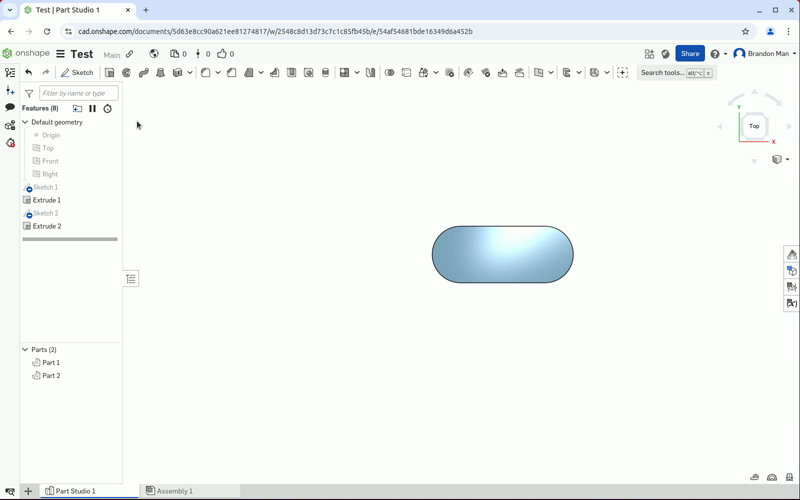
key(shift+h)
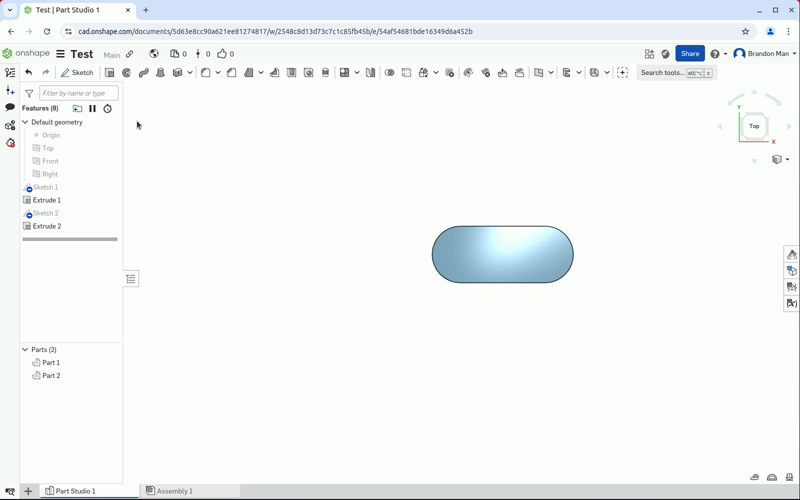
key(shift+h)
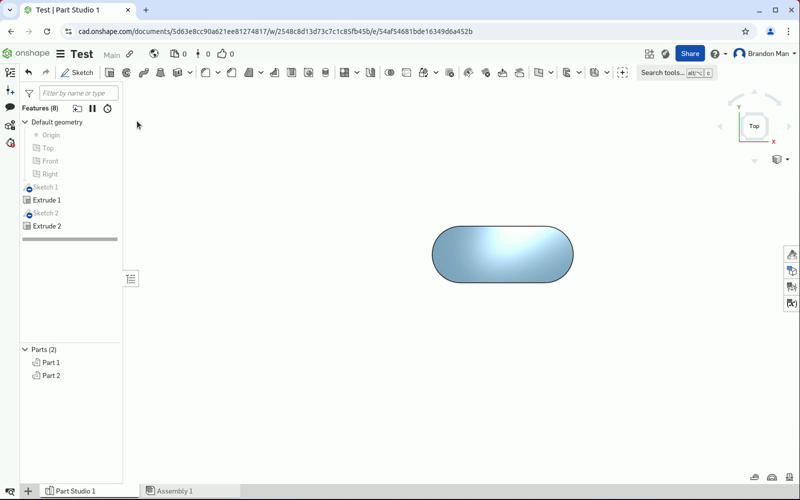
mouse_move(73, 189)
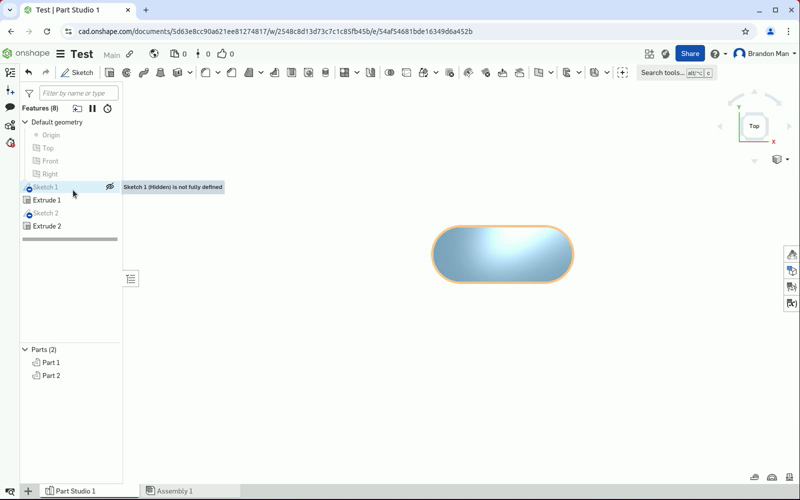
click(73, 189)
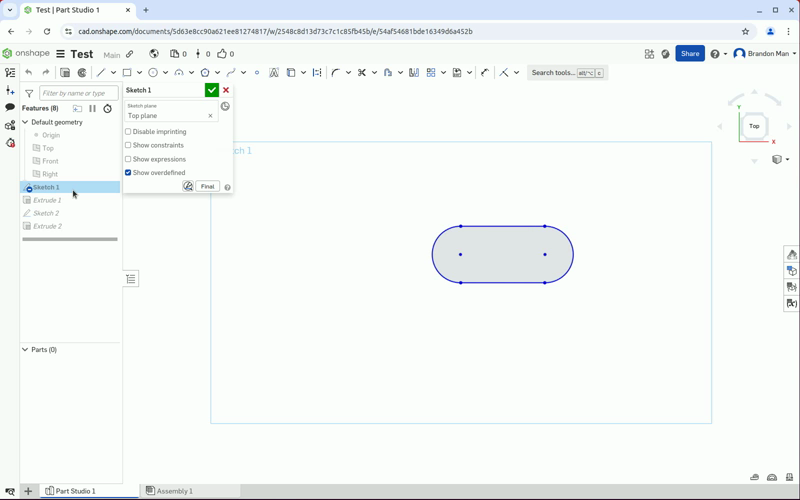
mouse_move(229, 92)
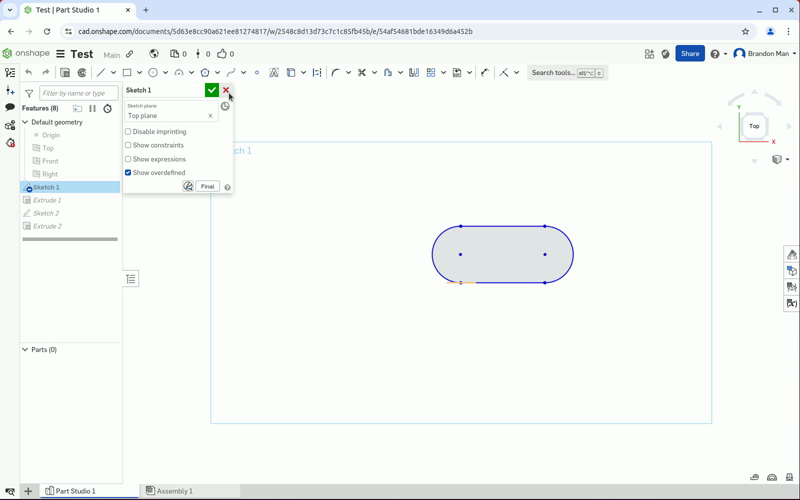
click(229, 92)
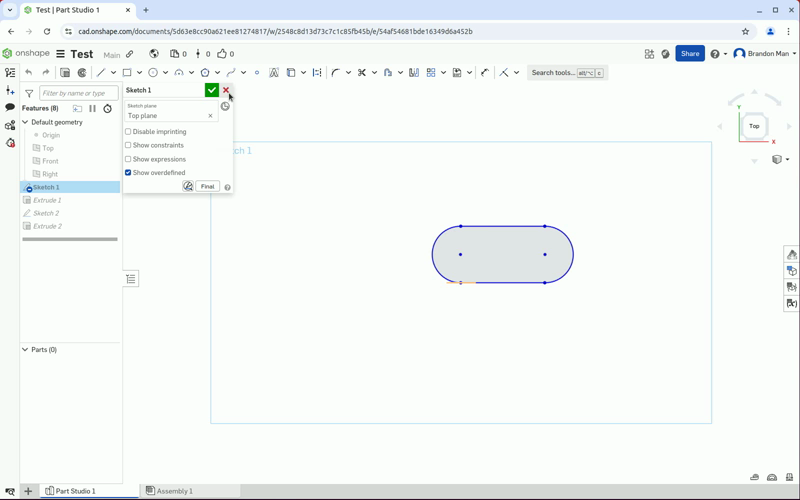
key(shift+s)
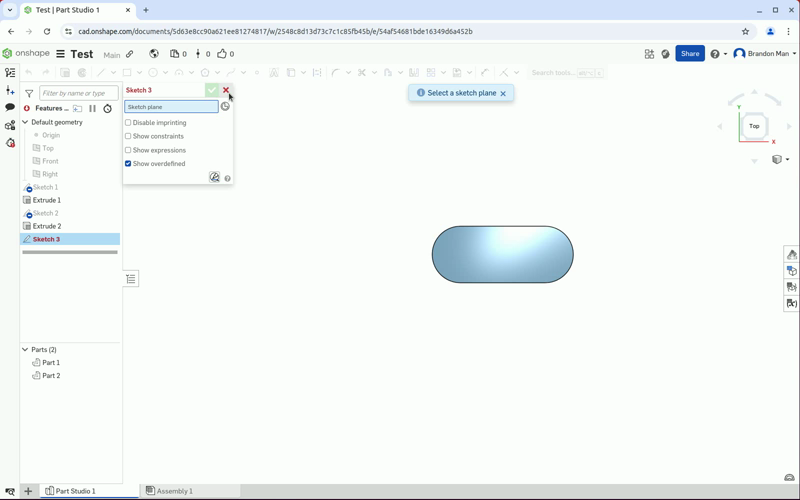
mouse_move(73, 150)
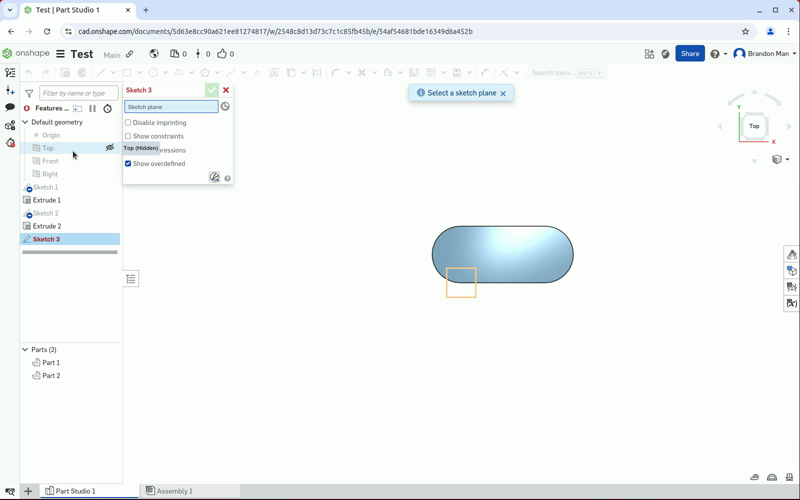
click(73, 150)
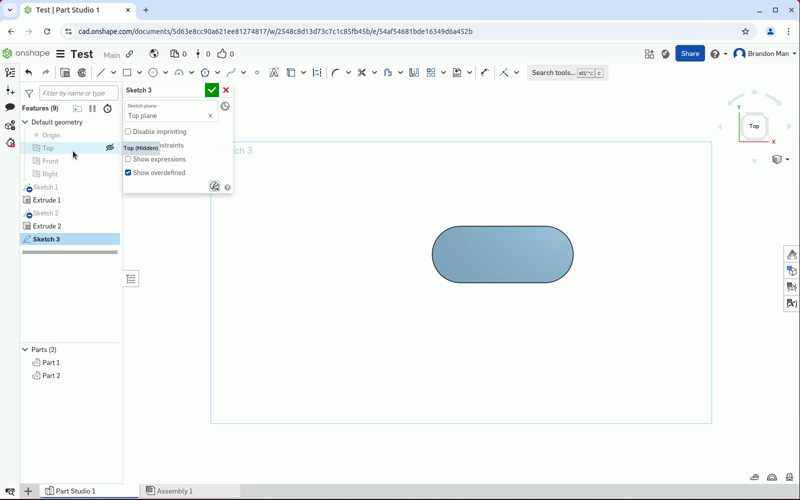
mouse_move(73, 352)
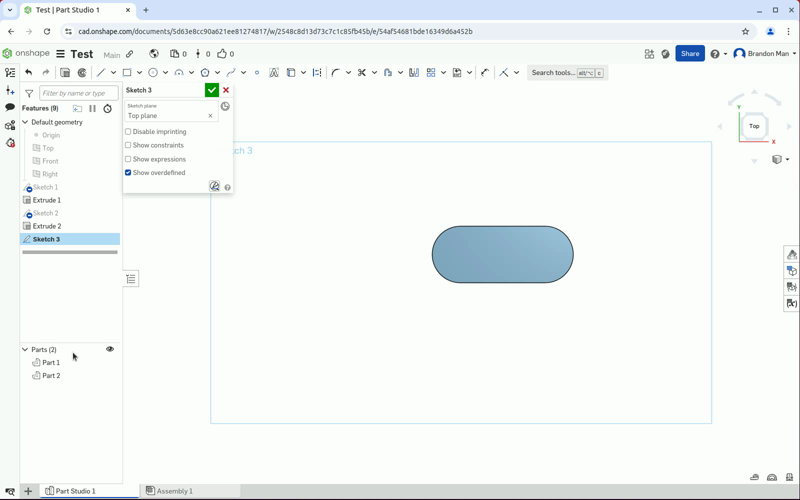
key(y)
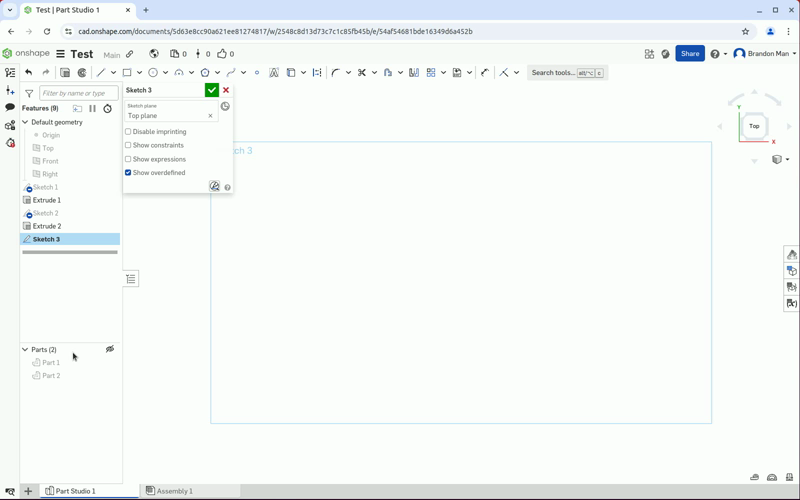
key(c)
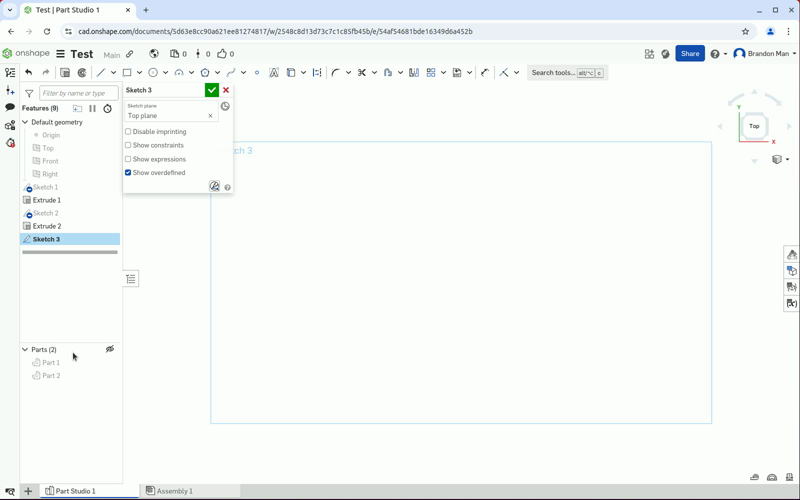
key_down(shift)
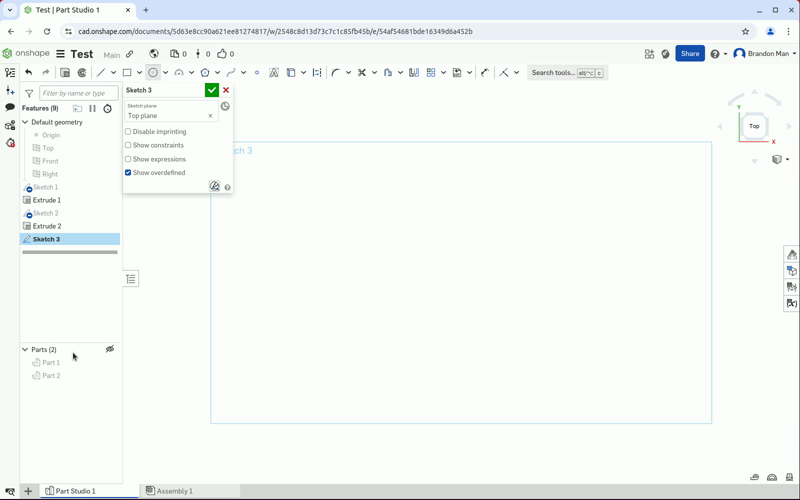
mouse_move(545, 254)
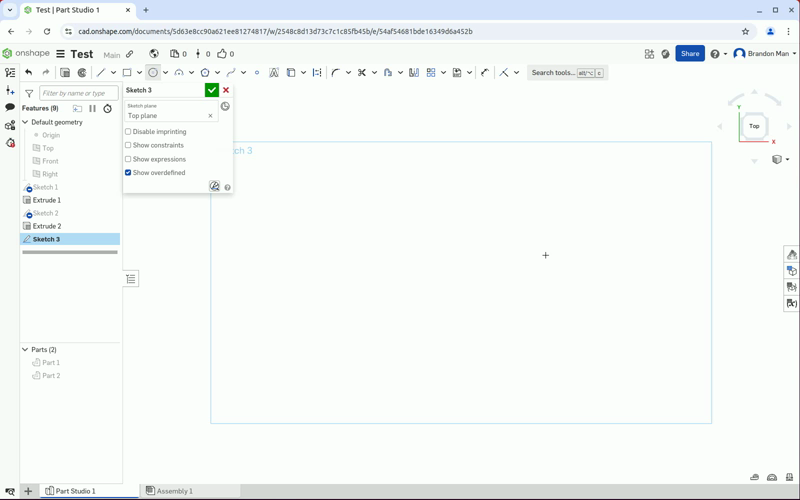
click(545, 254)
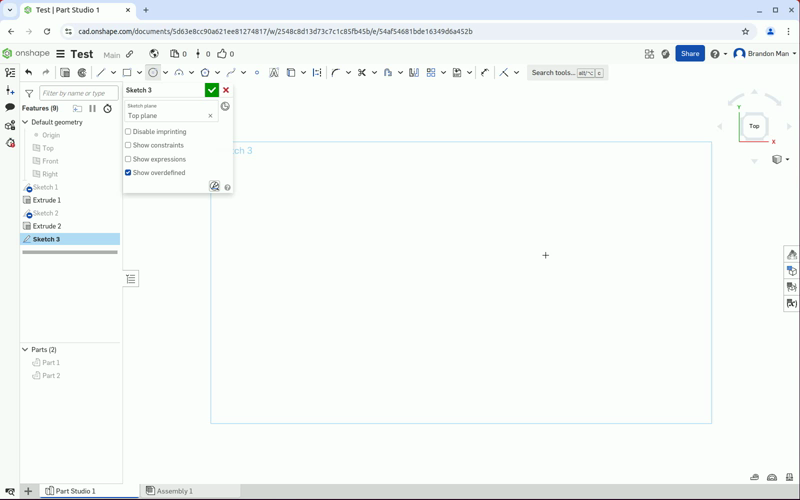
key_up(shift)
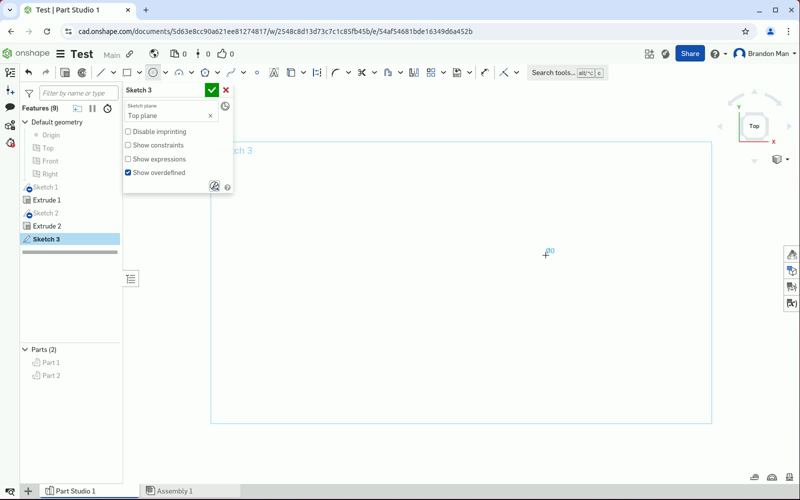
mouse_move(560, 254)
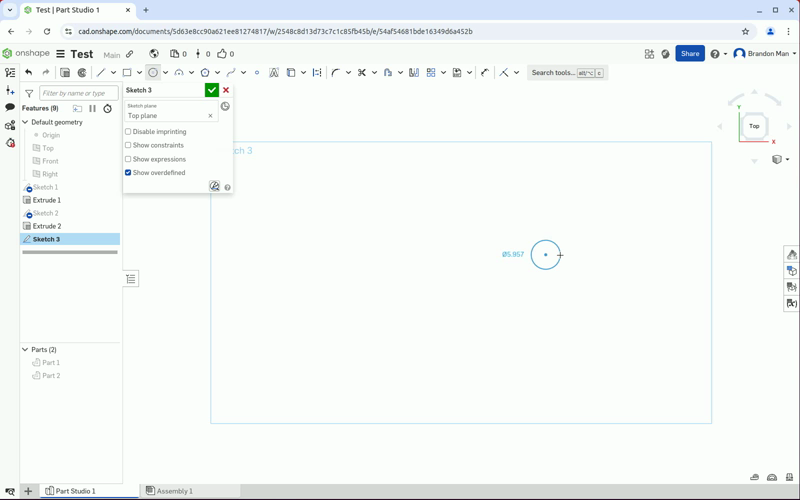
click(560, 254)
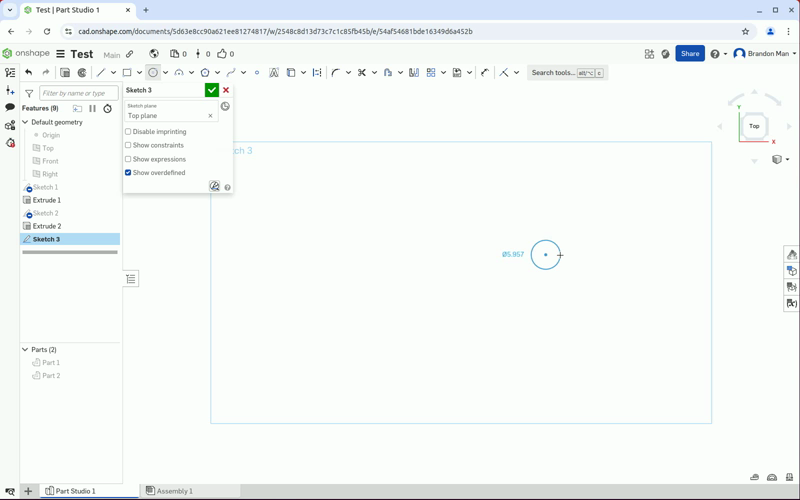
key(esc)
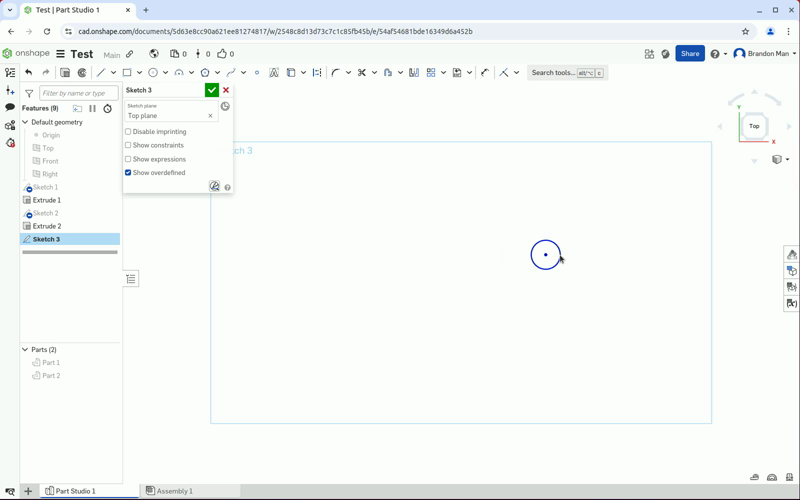
mouse_move(548, 252)
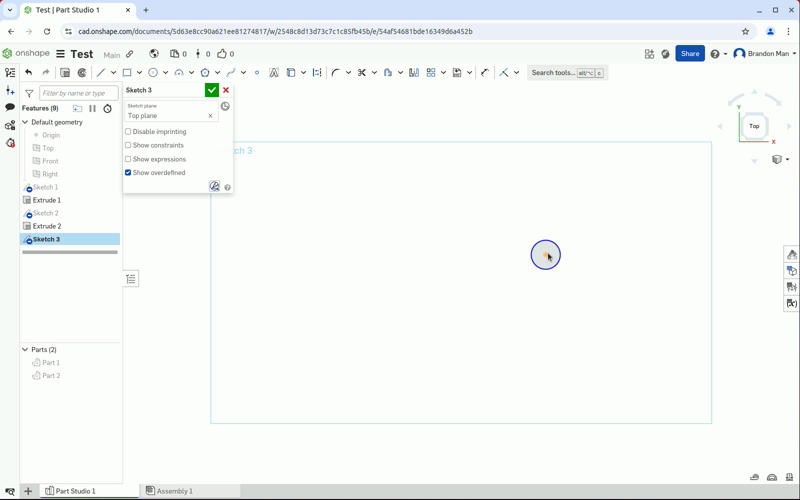
scroll(6)
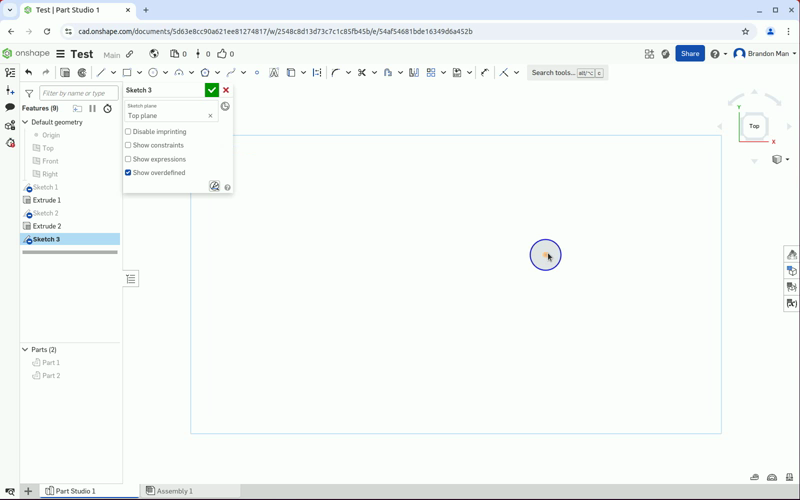
scroll(6)
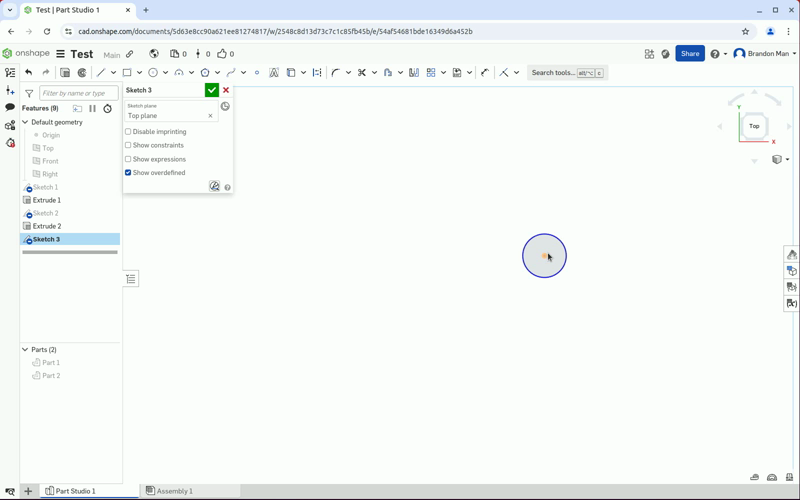
scroll(6)
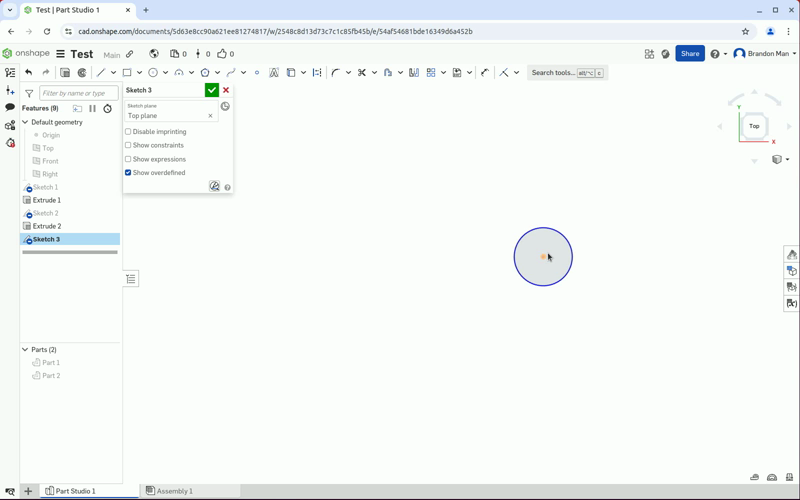
scroll(6)
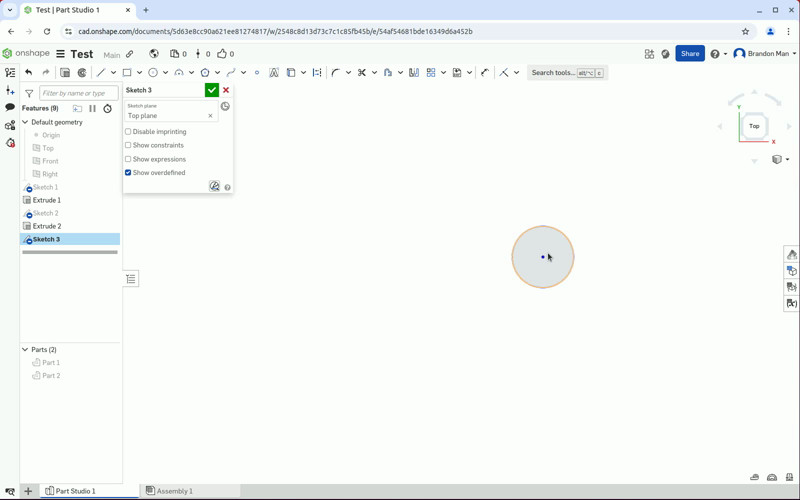
scroll(6)
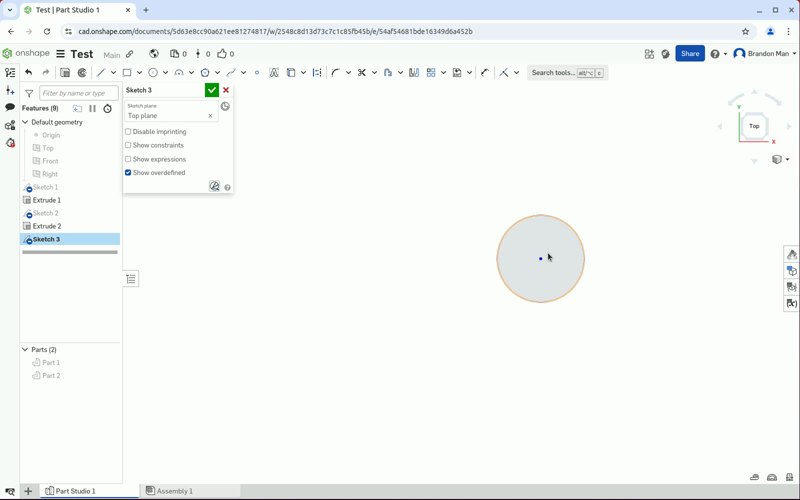
scroll(6)
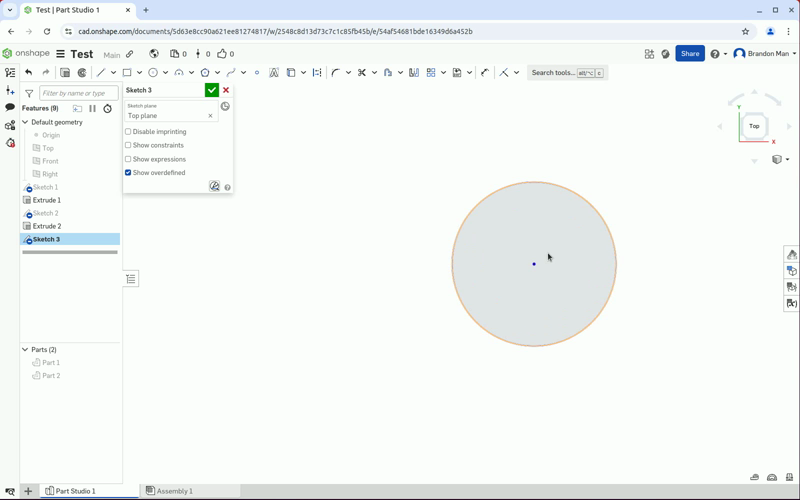
scroll(6)
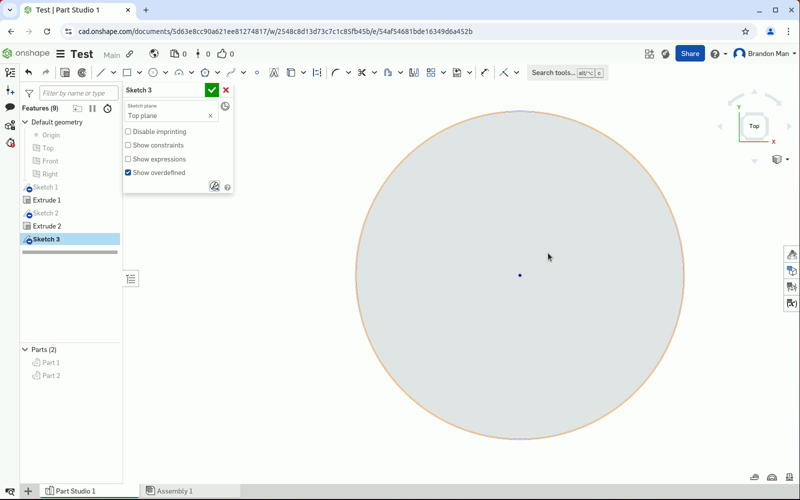
click(548, 252)
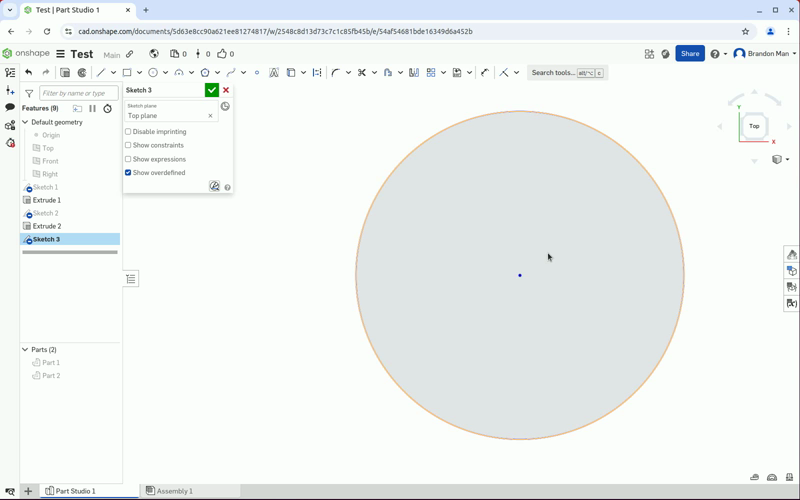
scroll(-6)
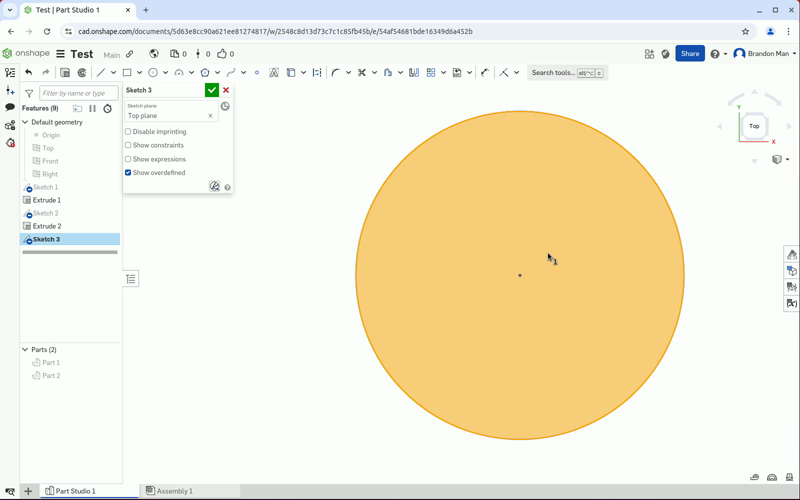
scroll(-6)
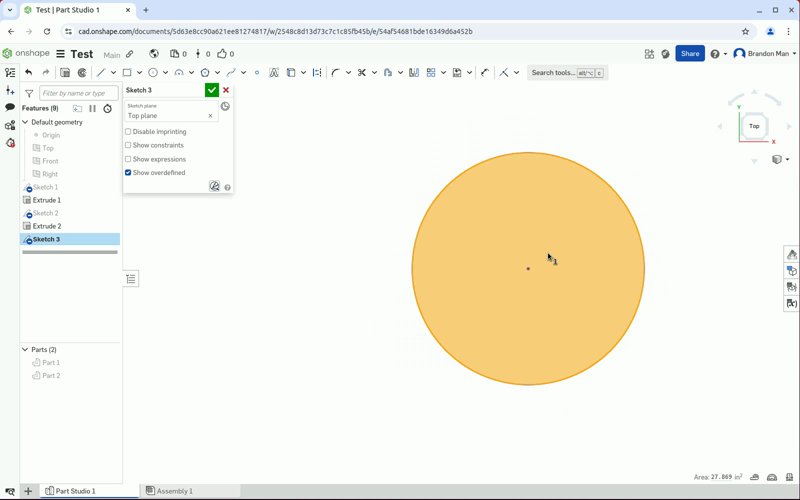
scroll(-6)
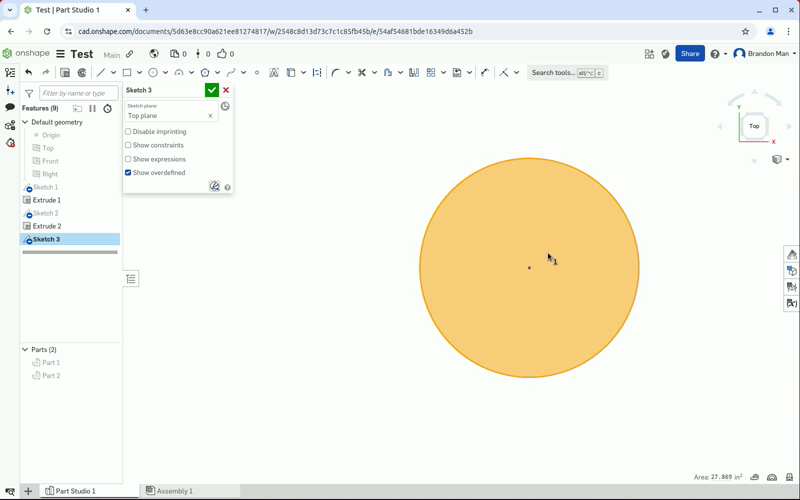
scroll(-6)
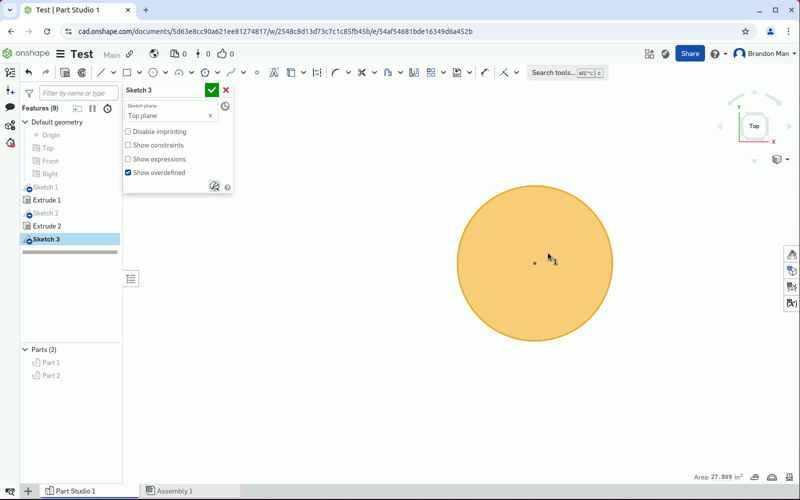
scroll(-6)
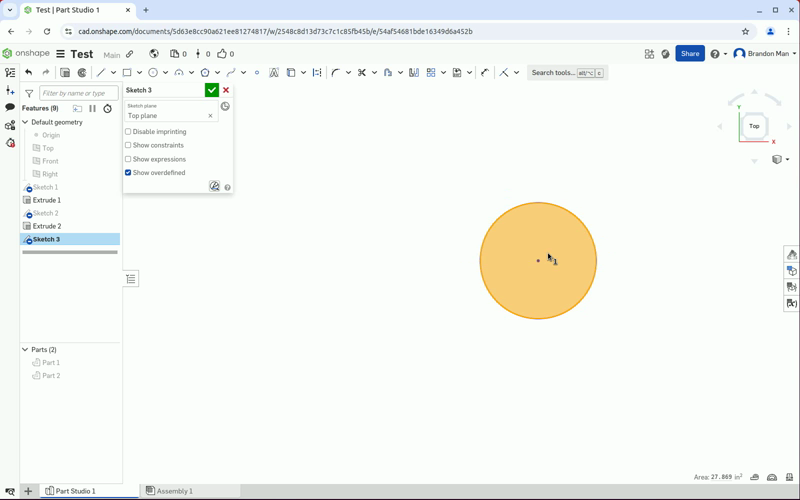
scroll(-6)
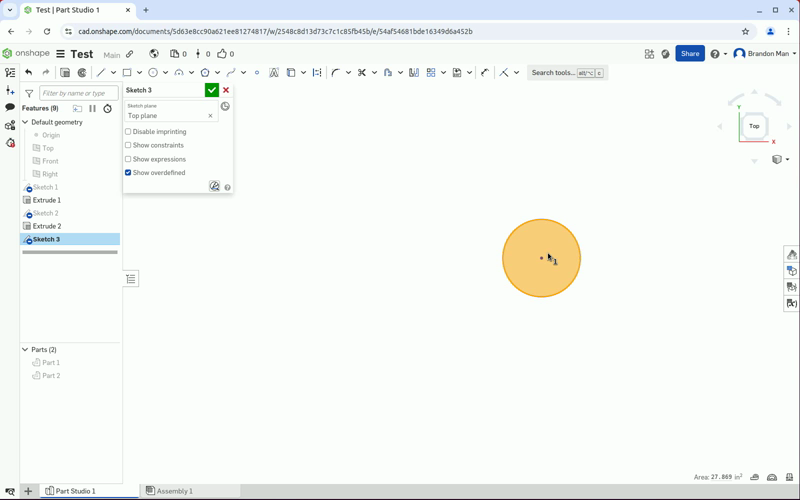
scroll(-6)
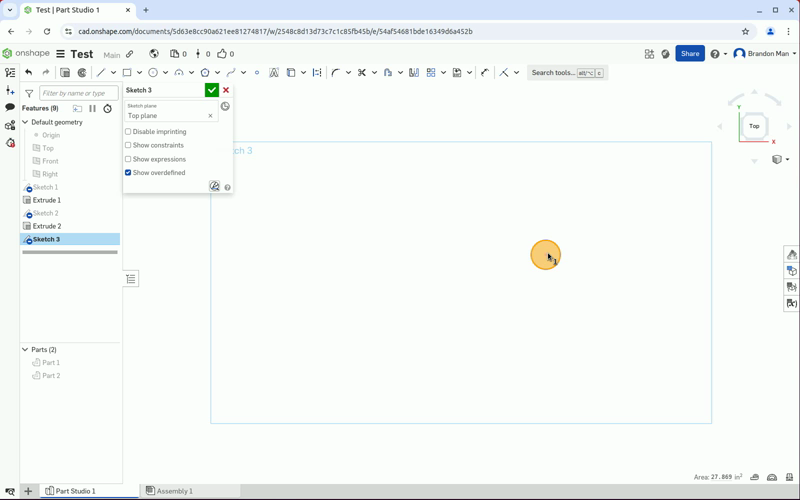
mouse_move(73, 352)
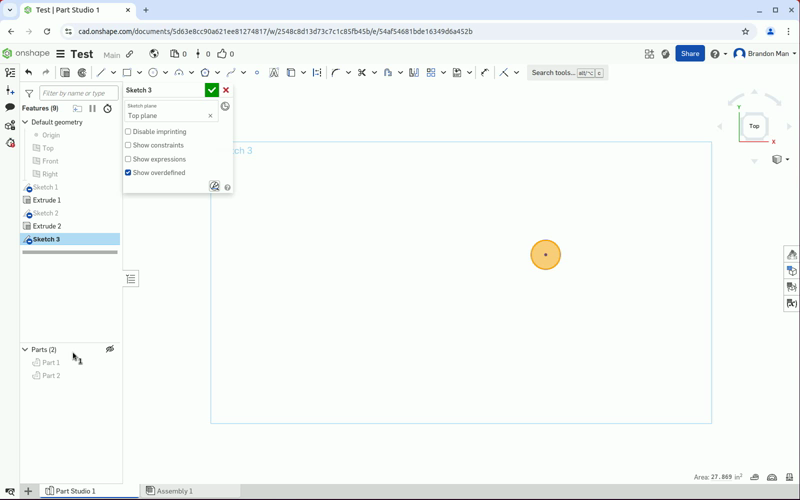
key(shift+y)
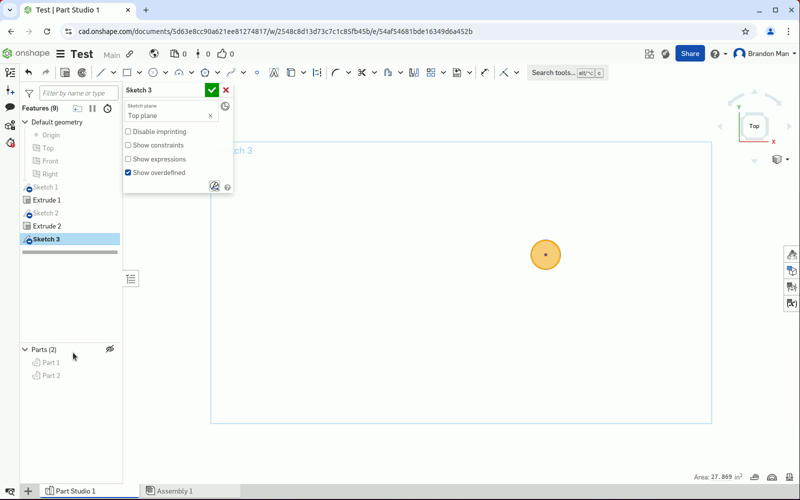
key(shift+e)
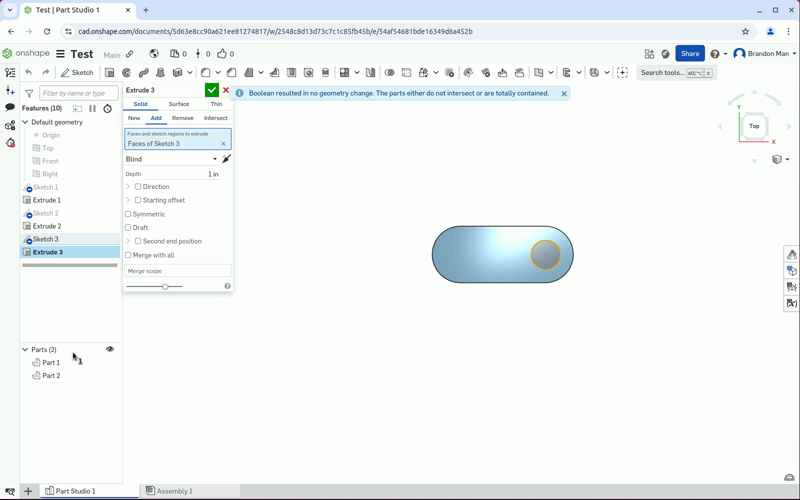
mouse_move(143, 106)
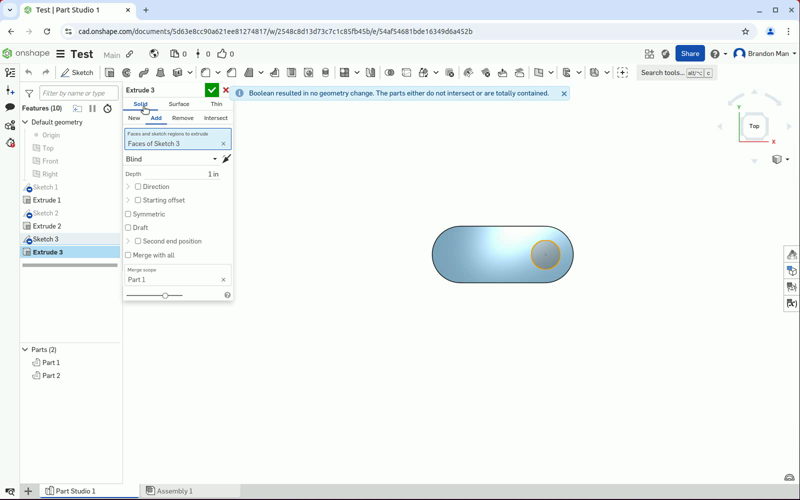
click(143, 106)
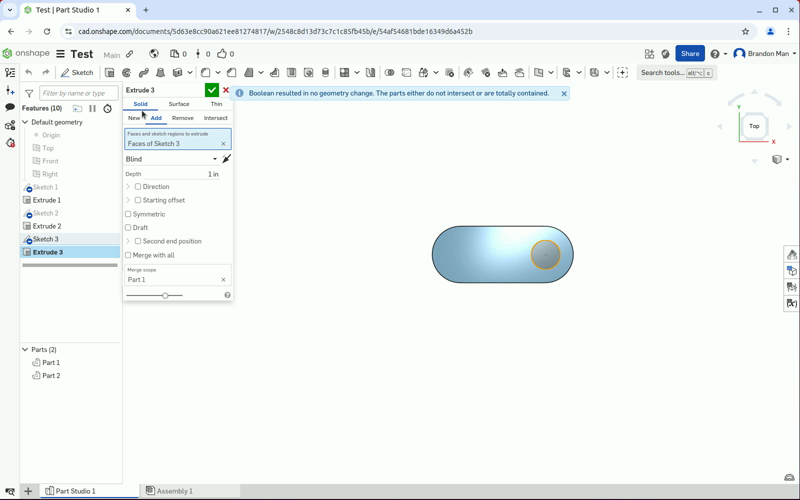
mouse_move(137, 120)
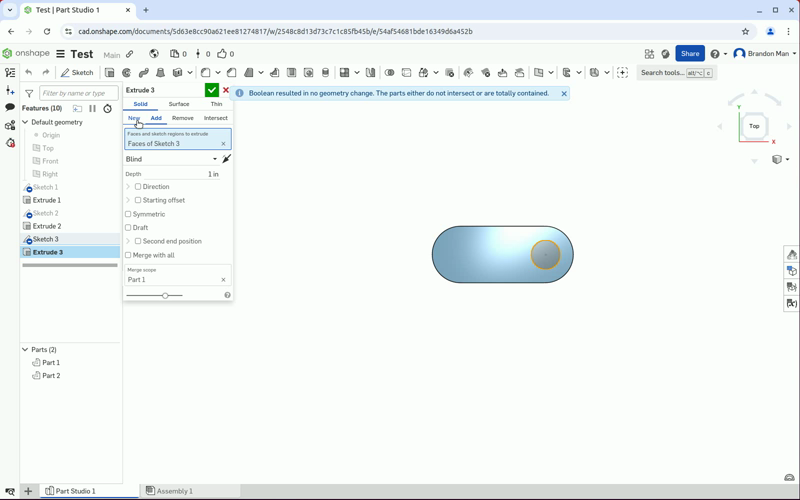
click(137, 120)
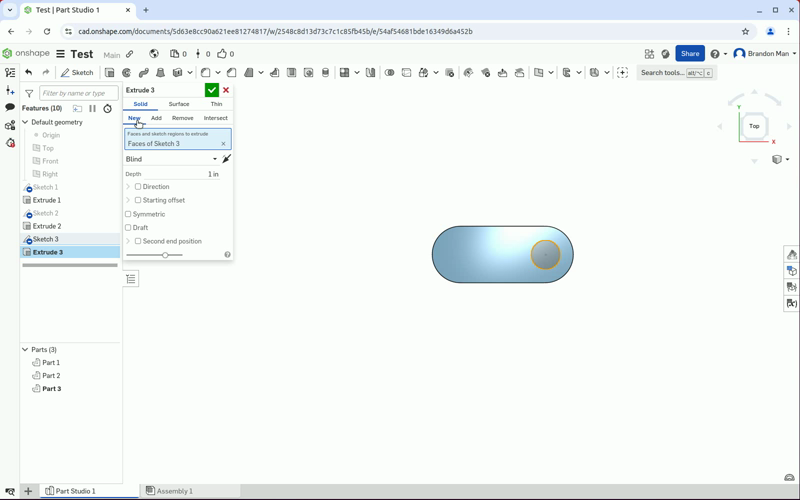
key(tab, 4)
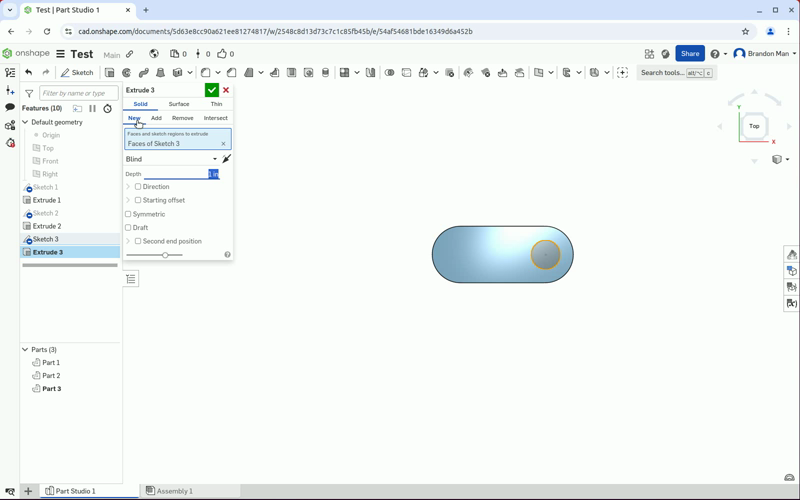
text(8.666)
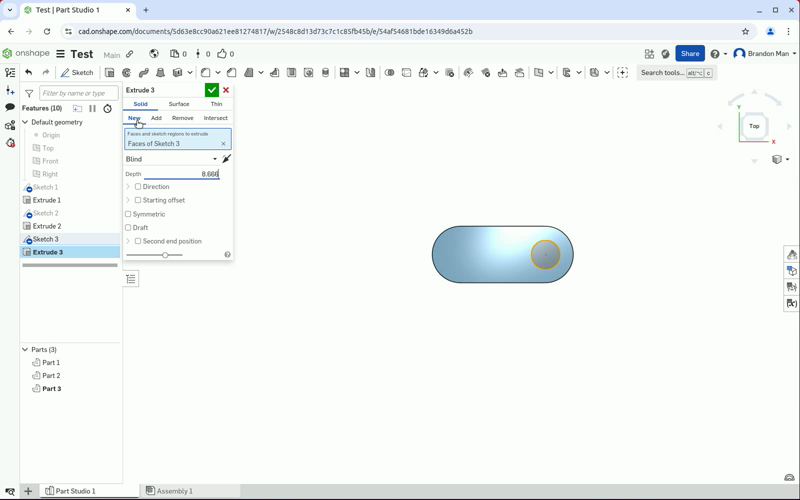
key(enter)
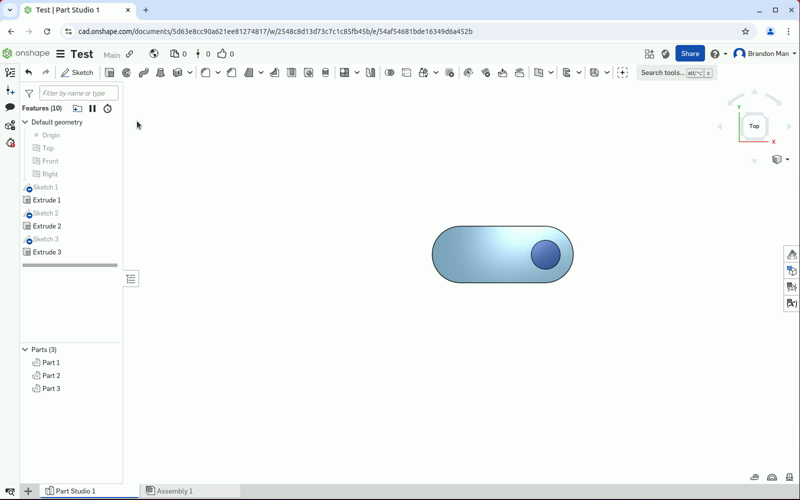
key(shift+h)
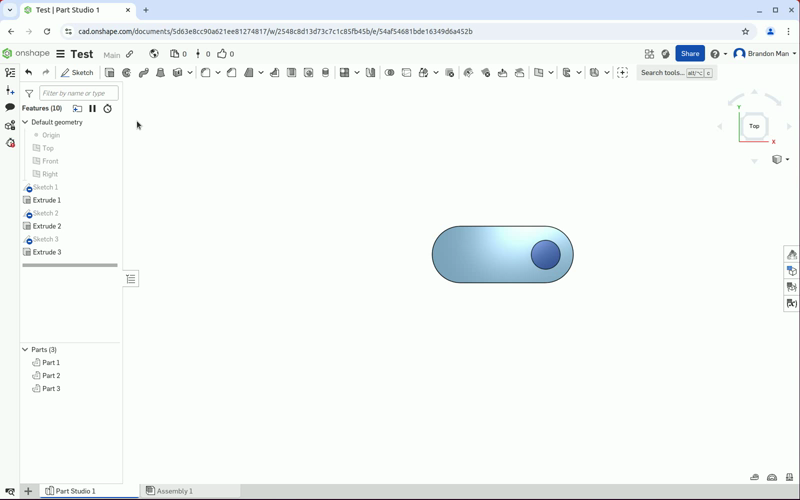
key(shift+h)
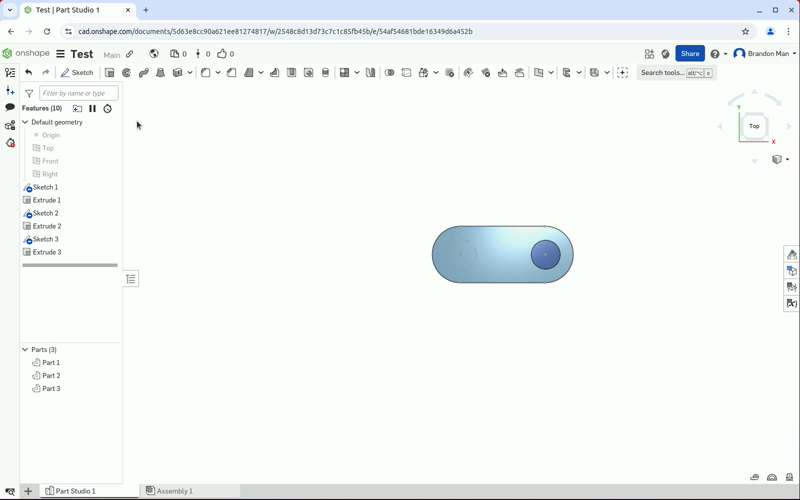
key(shift+7)
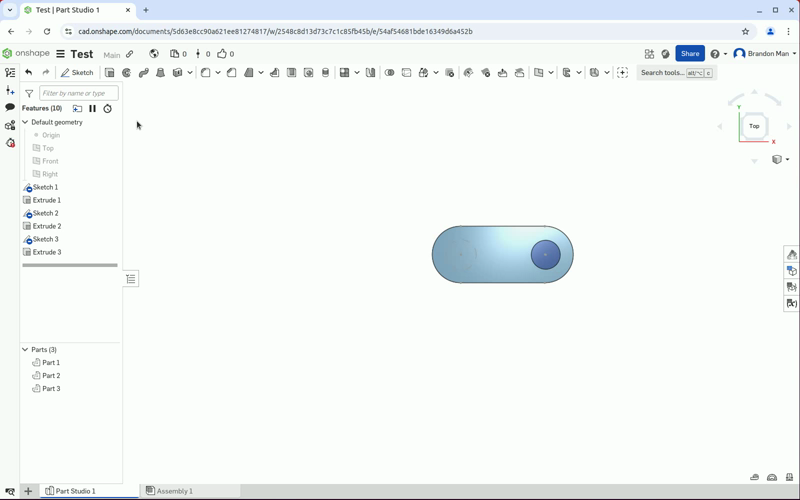
key(up, 3)
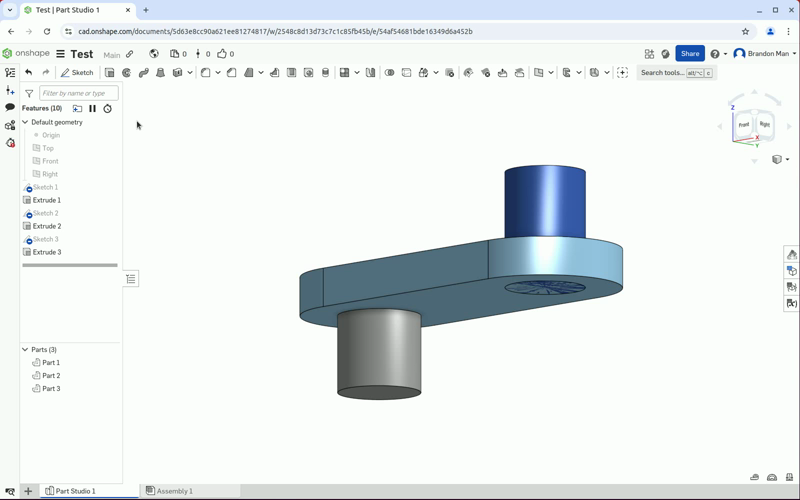
key(left, 3)
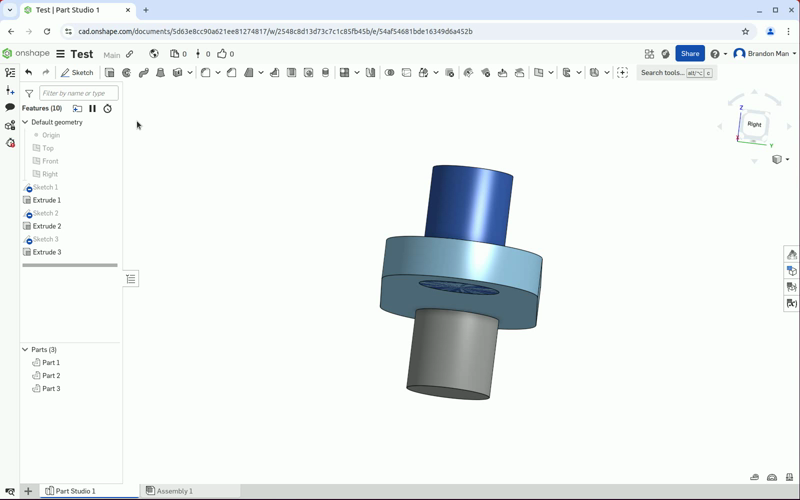
key(right, 3)
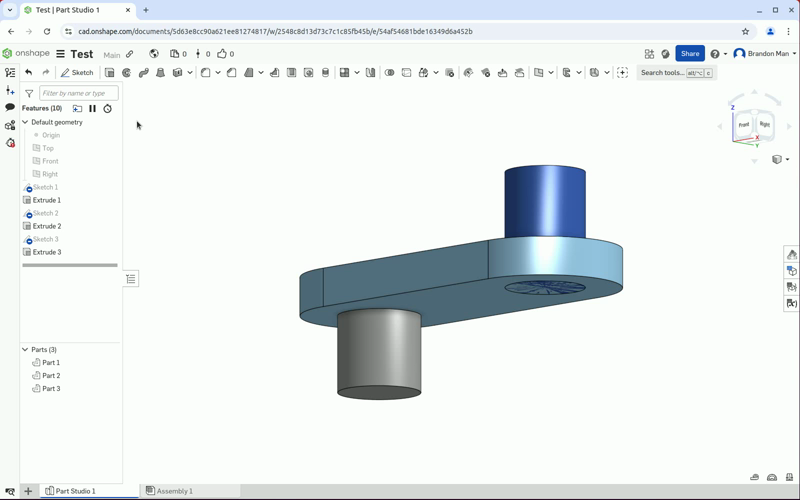
key(down, 3)
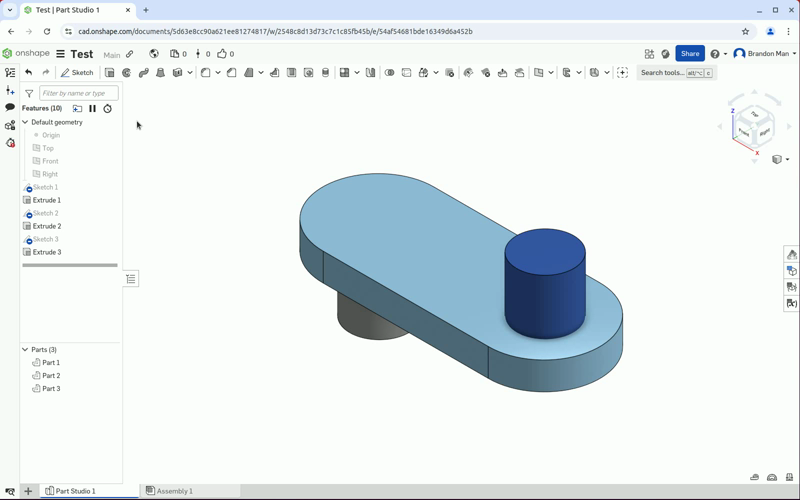
mouse_move(73, 189)
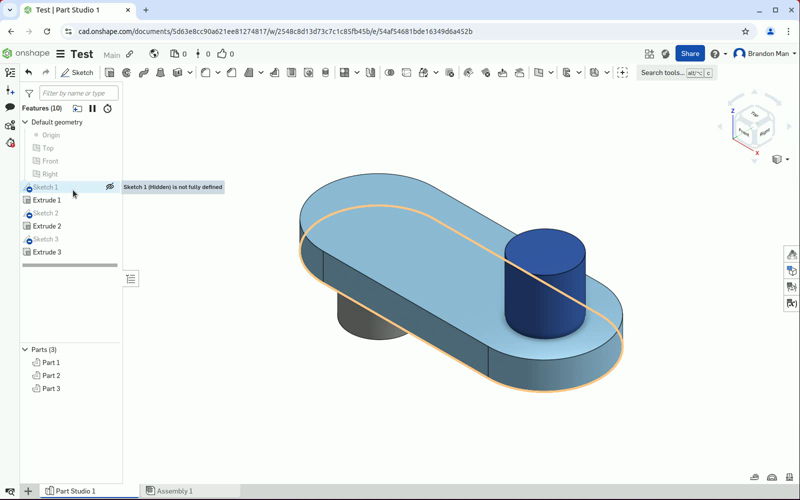
click(73, 189)